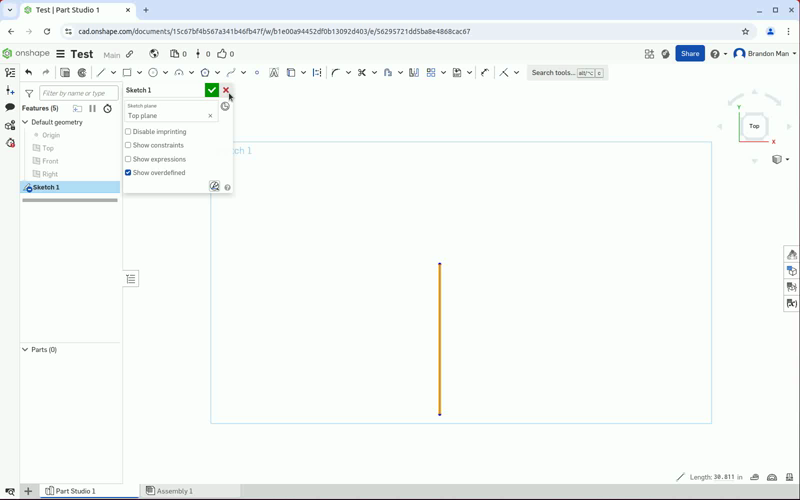
key(shift+h)
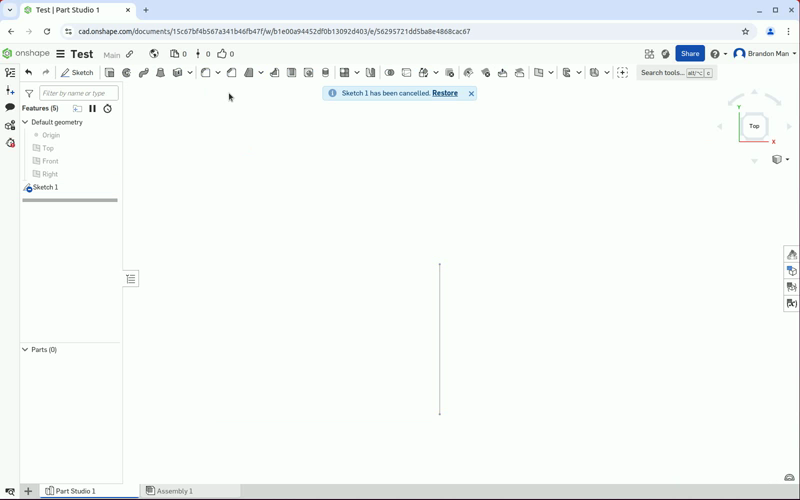
key(shift+s)
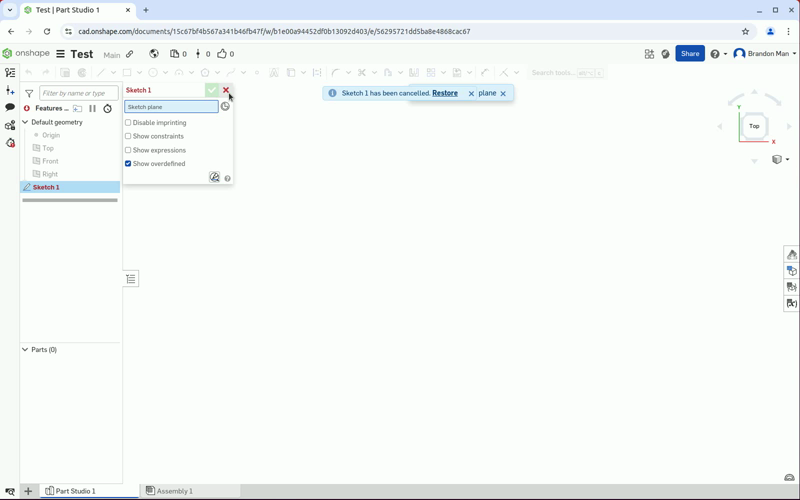
mouse_move(73, 150)
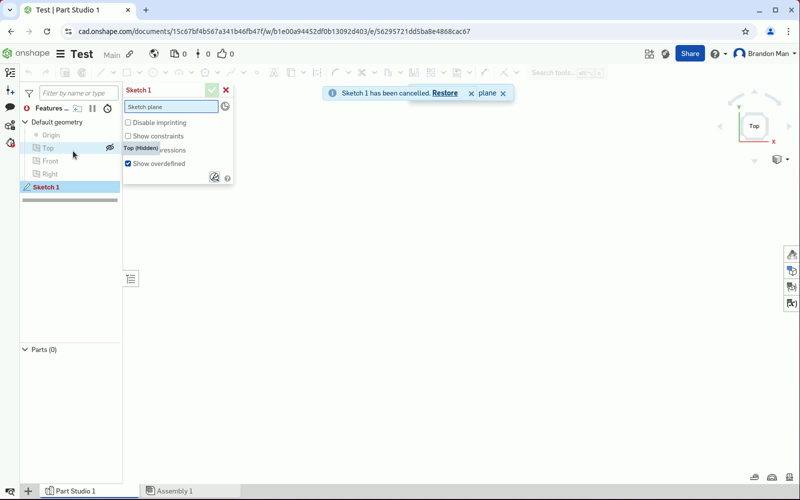
click(73, 150)
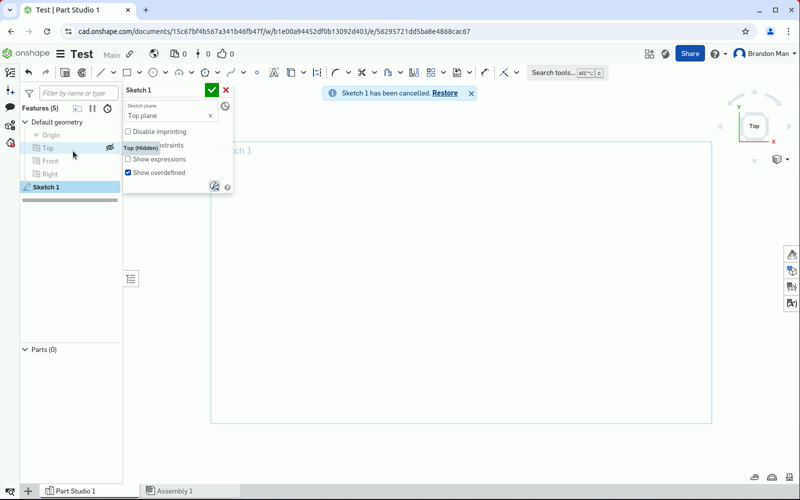
mouse_move(73, 352)
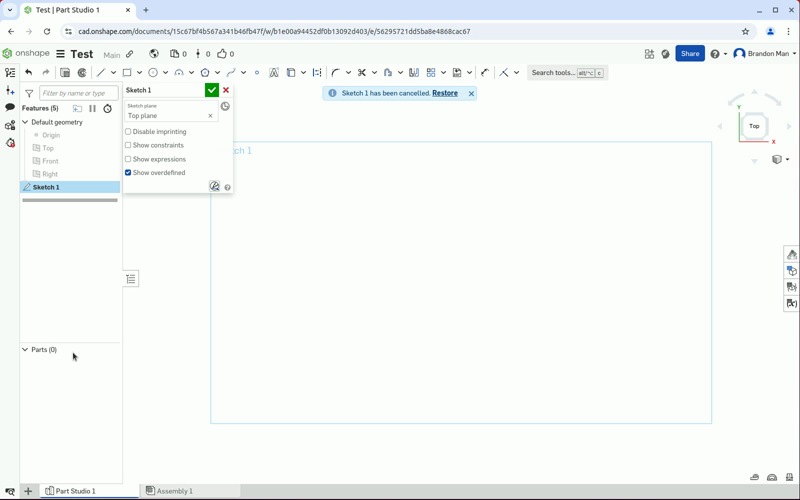
key(y)
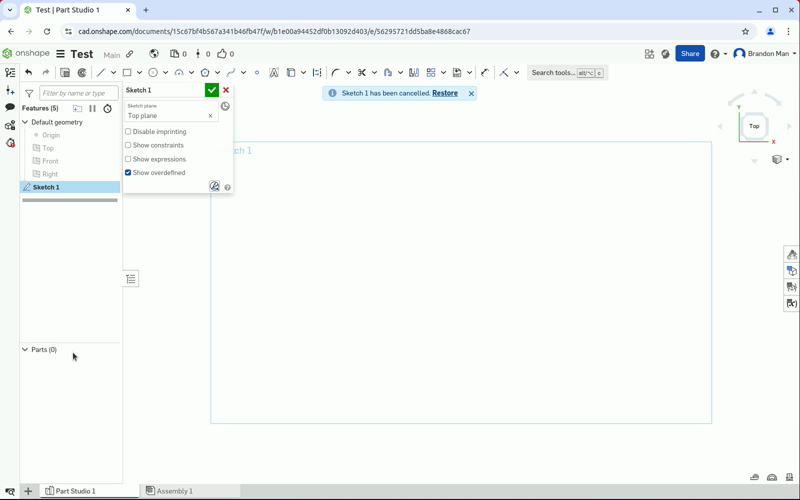
key(l)
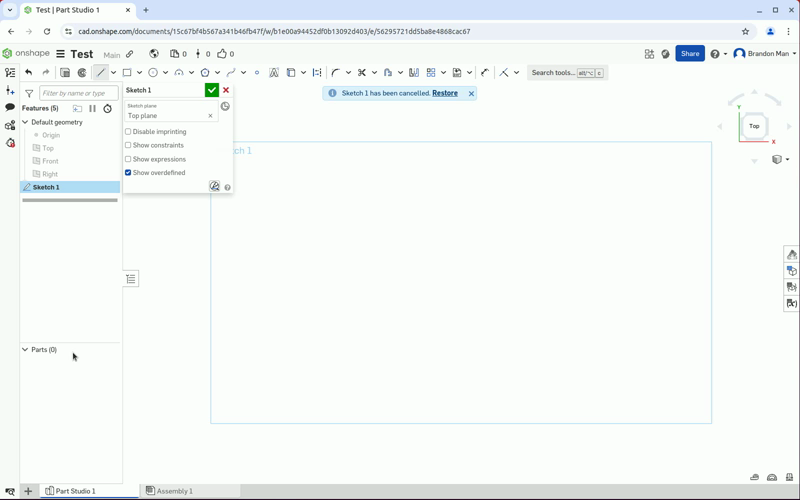
key_down(shift)
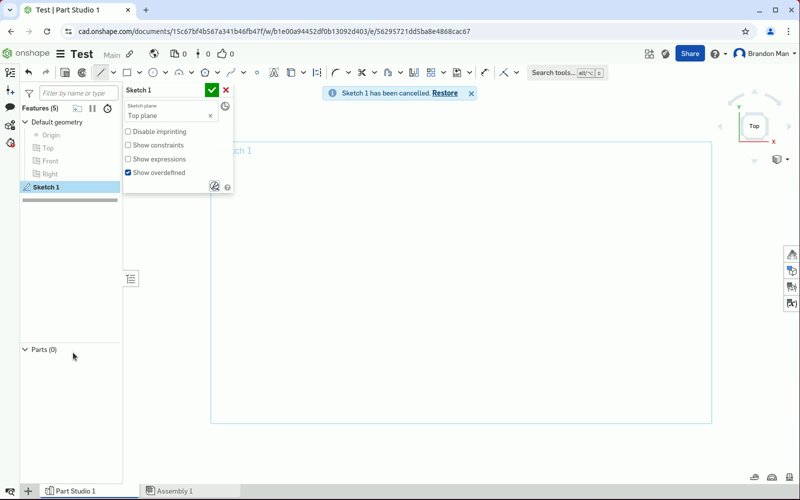
mouse_move(348, 253)
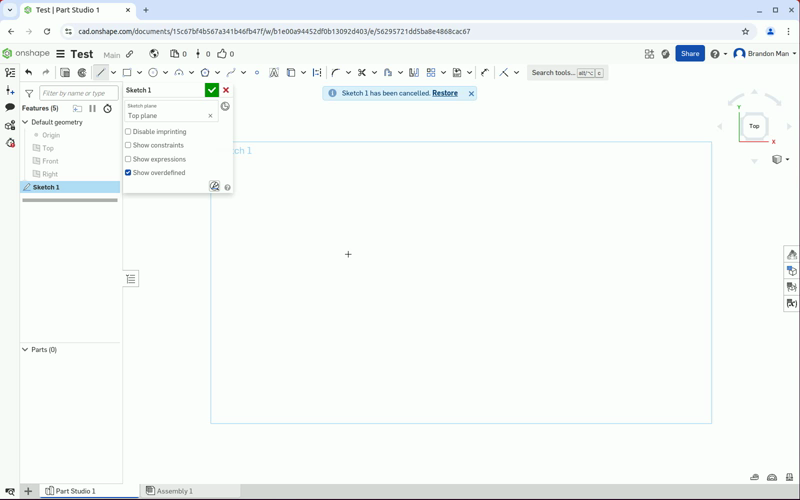
click(348, 253)
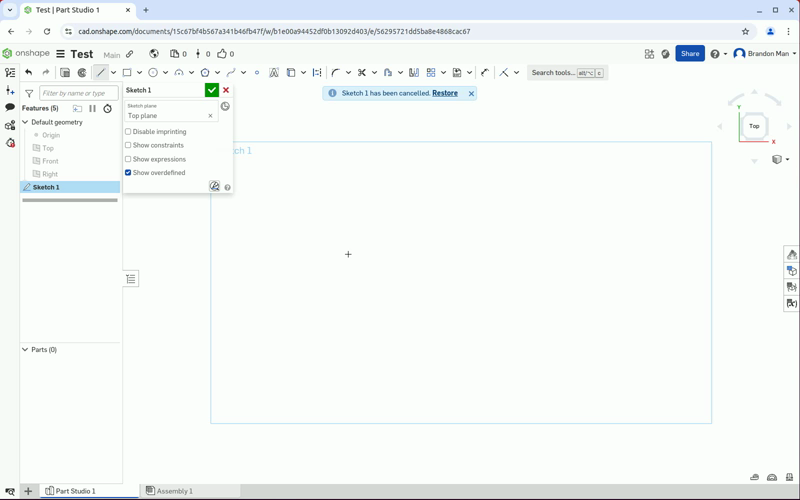
key_up(shift)
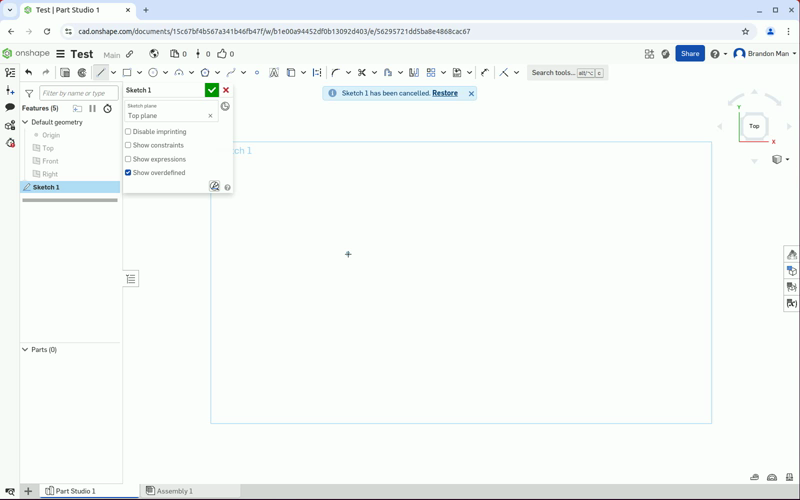
key_down(shift)
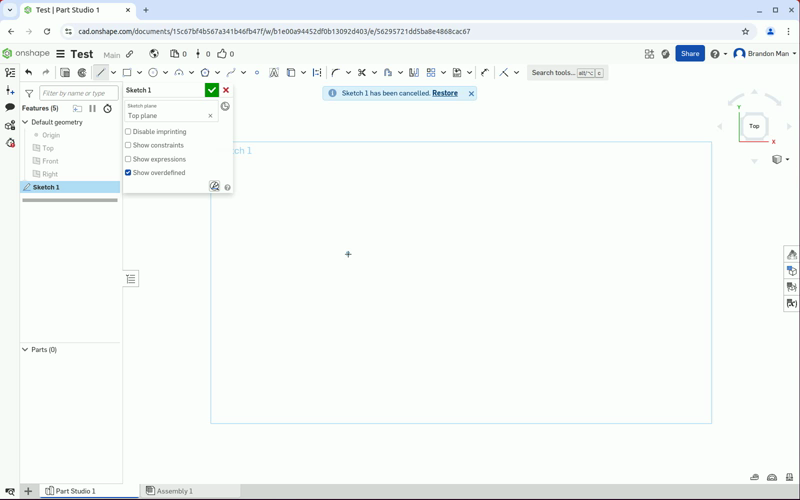
mouse_move(378, 253)
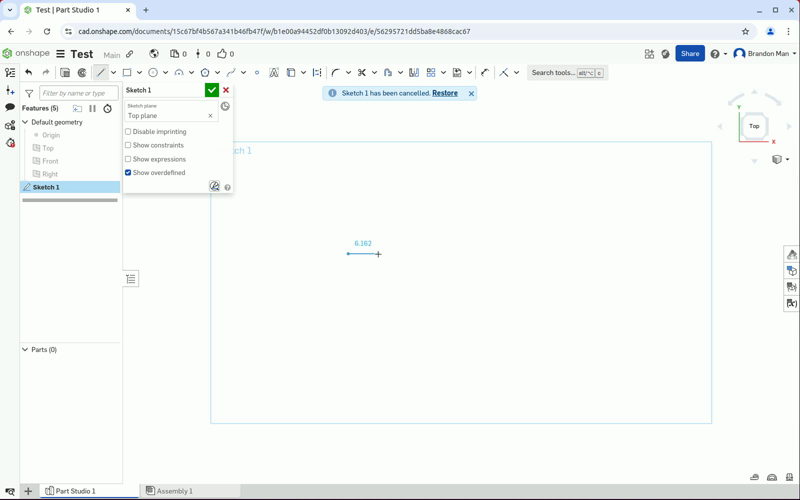
mouse_move(381, 253)
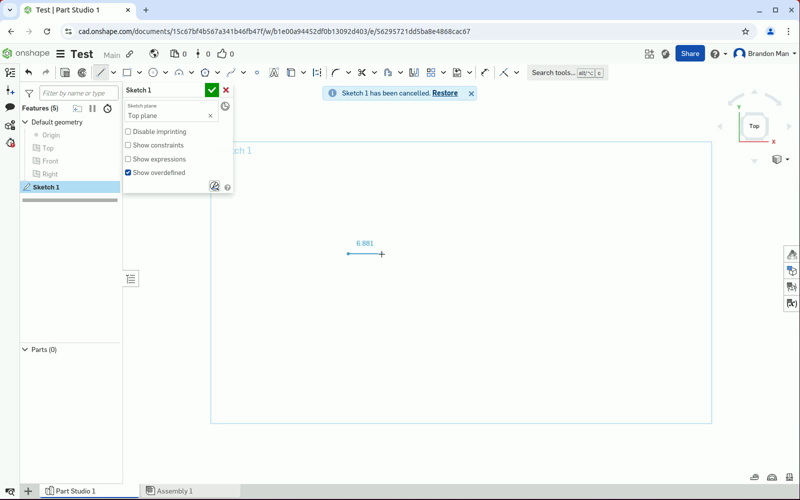
click(381, 253)
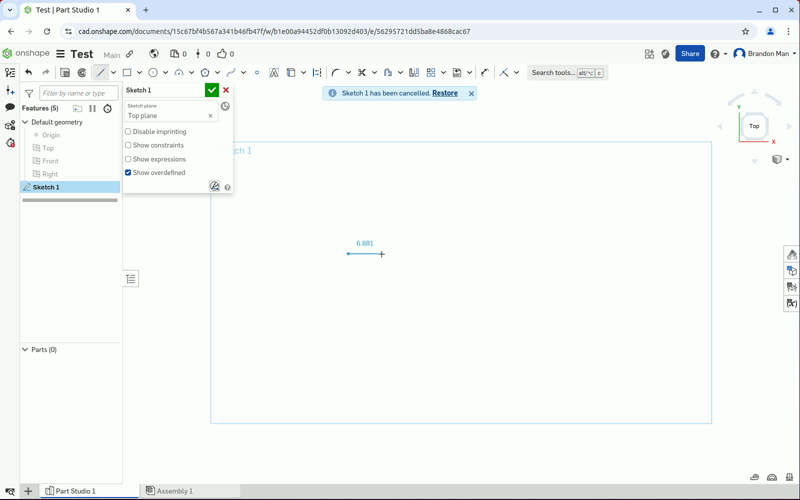
key_up(shift)
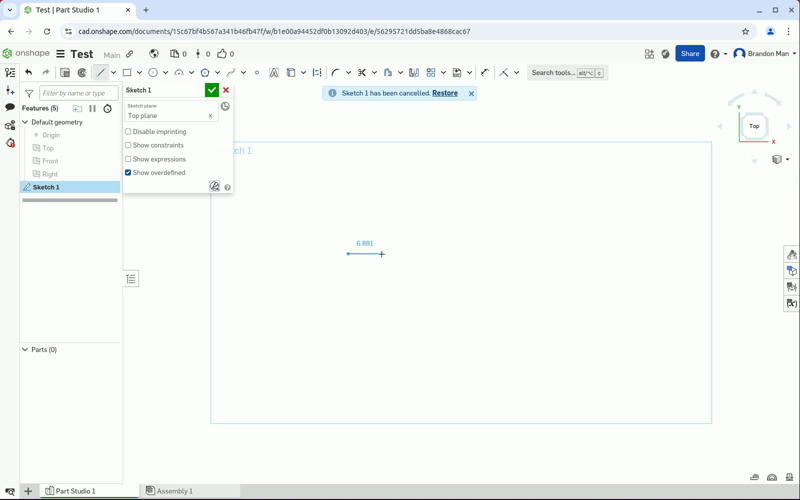
key_down(shift)
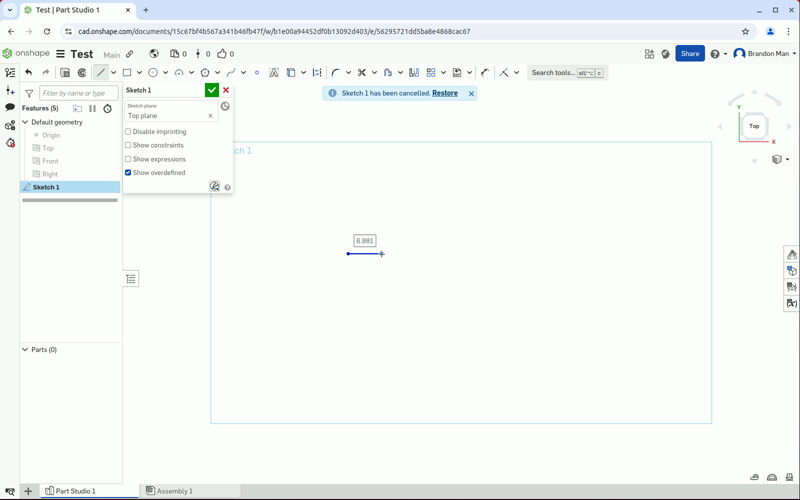
mouse_move(411, 253)
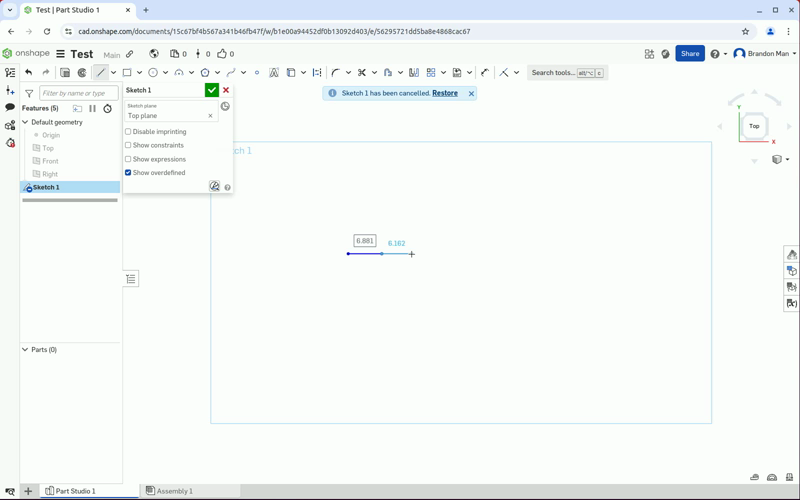
mouse_move(381, 231)
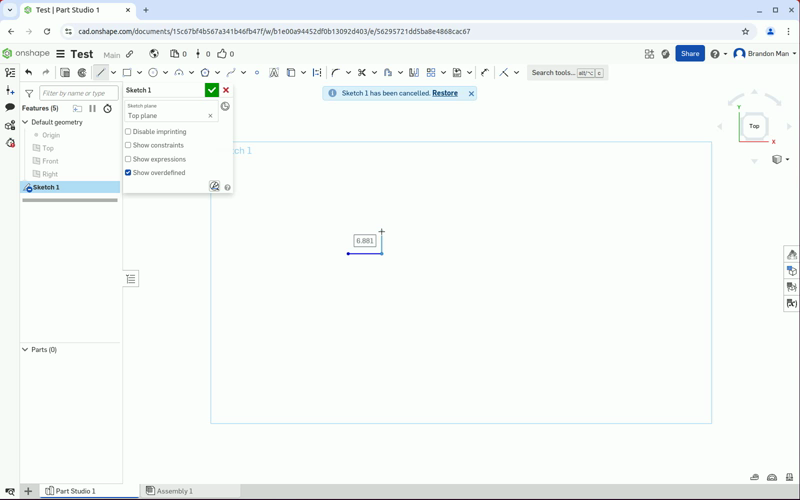
click(381, 231)
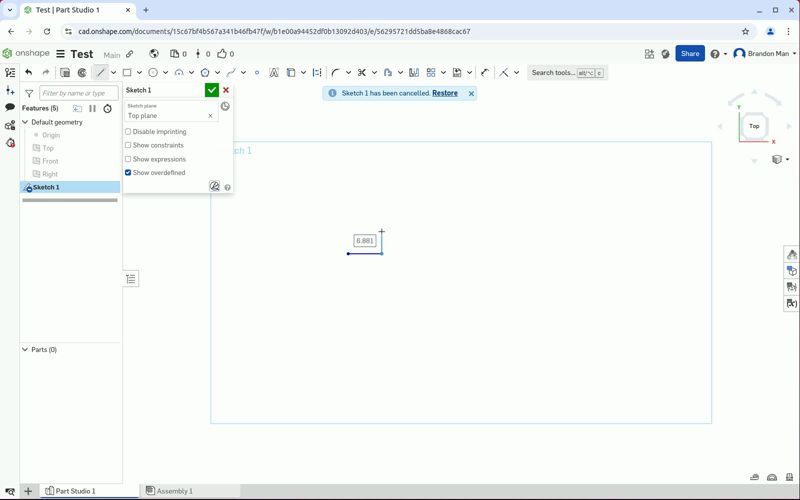
key_up(shift)
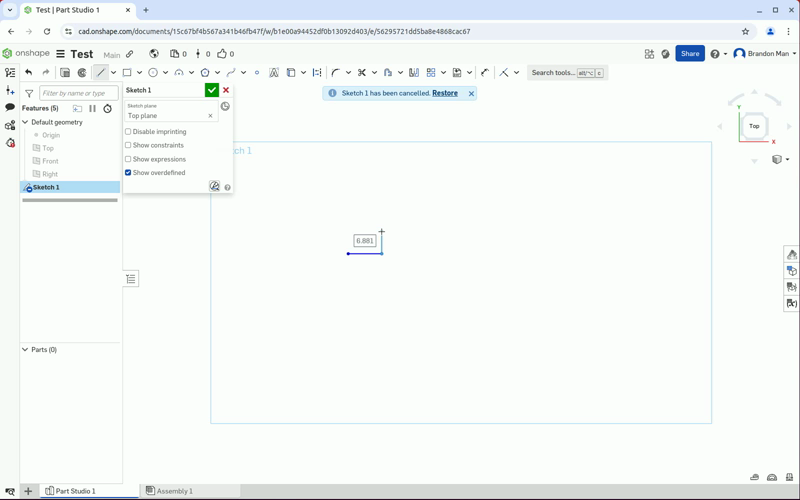
key_down(shift)
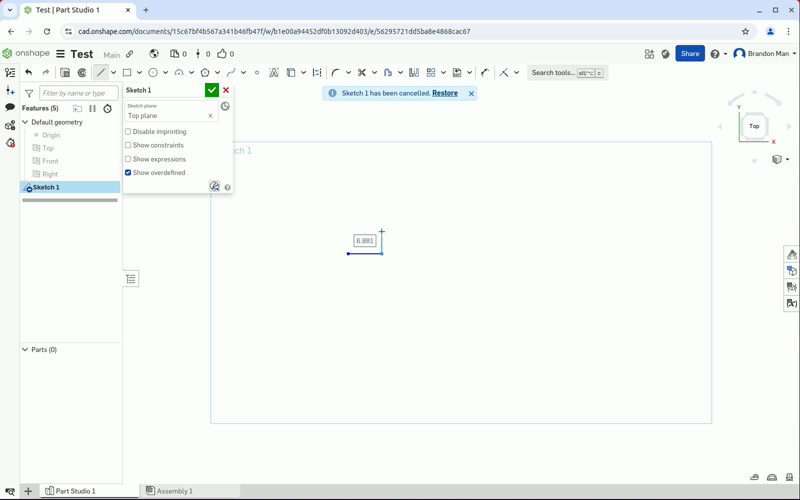
mouse_move(411, 231)
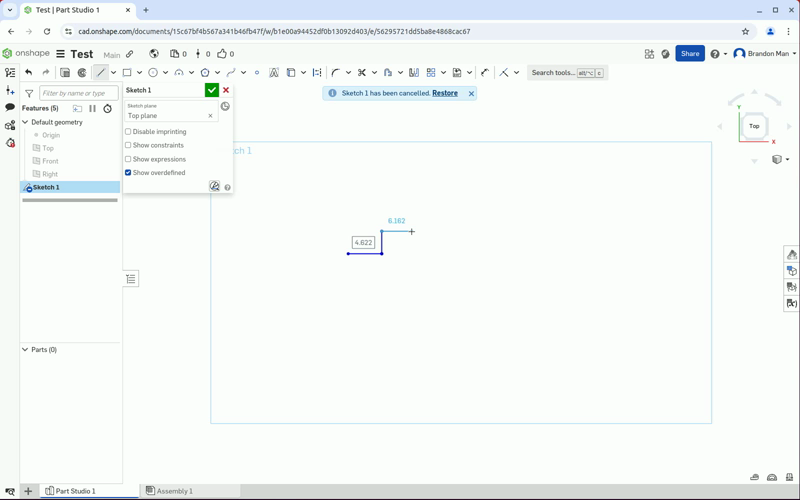
mouse_move(348, 231)
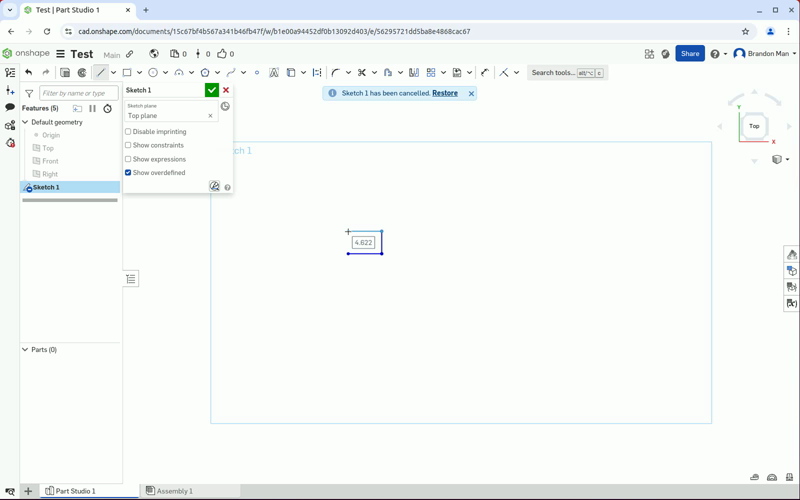
click(348, 231)
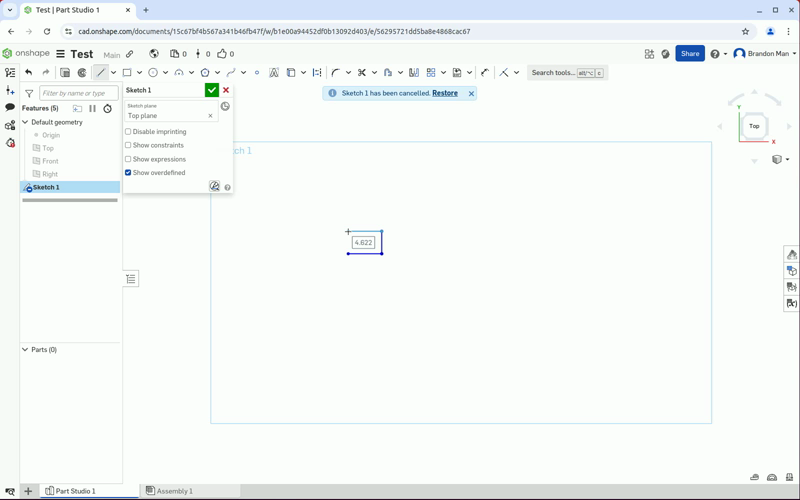
key_up(shift)
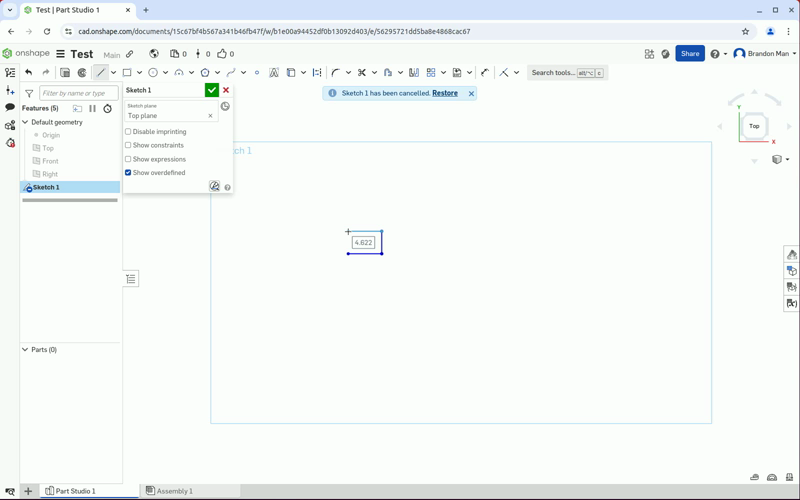
mouse_move(378, 231)
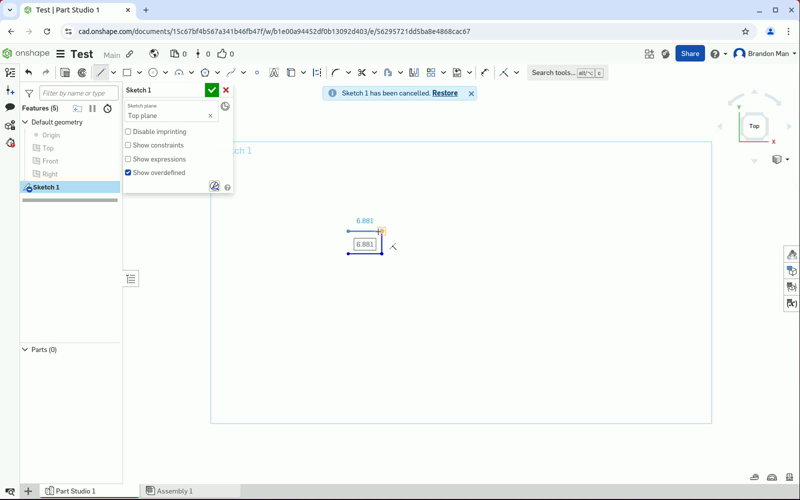
key_down(shift)
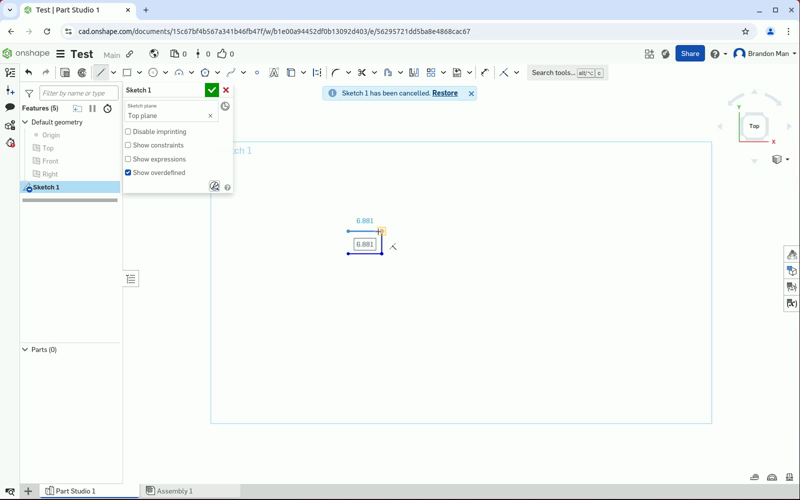
mouse_move(348, 253)
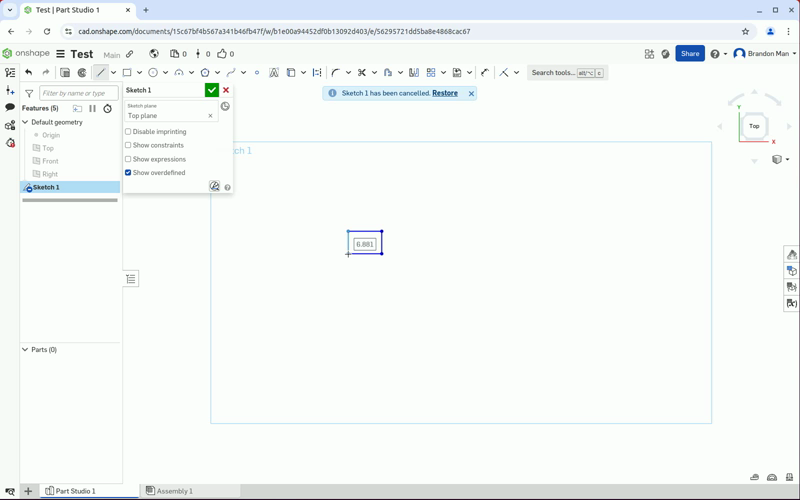
key_up(shift)
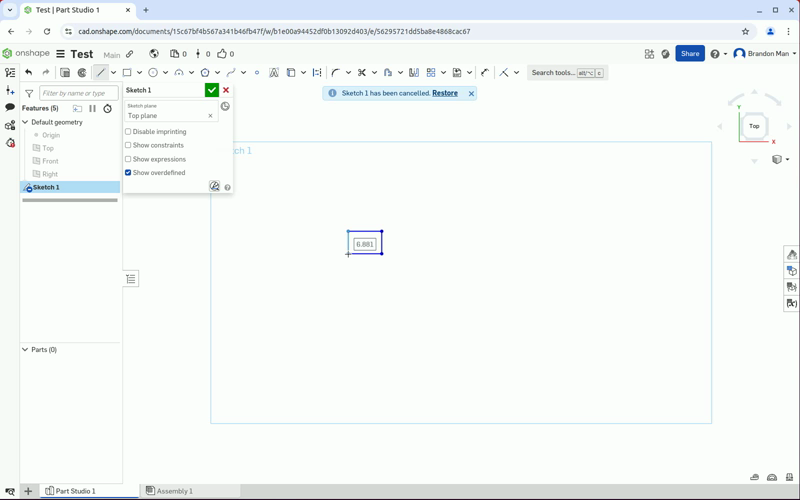
click(348, 253)
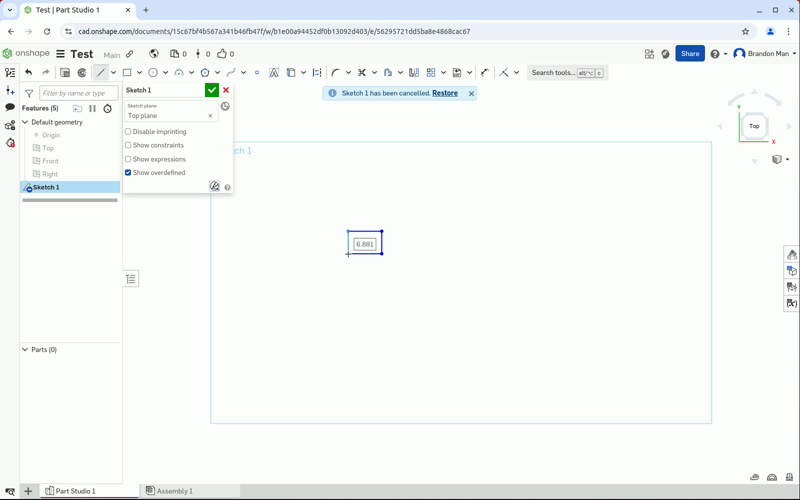
key(esc)
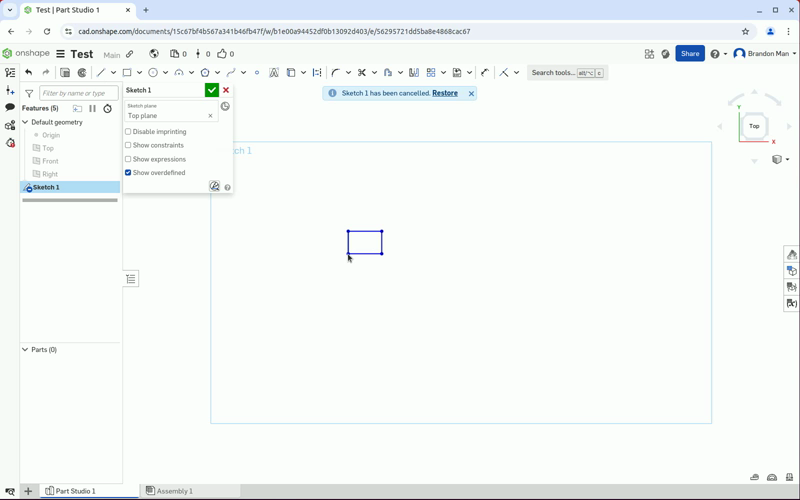
mouse_move(381, 245)
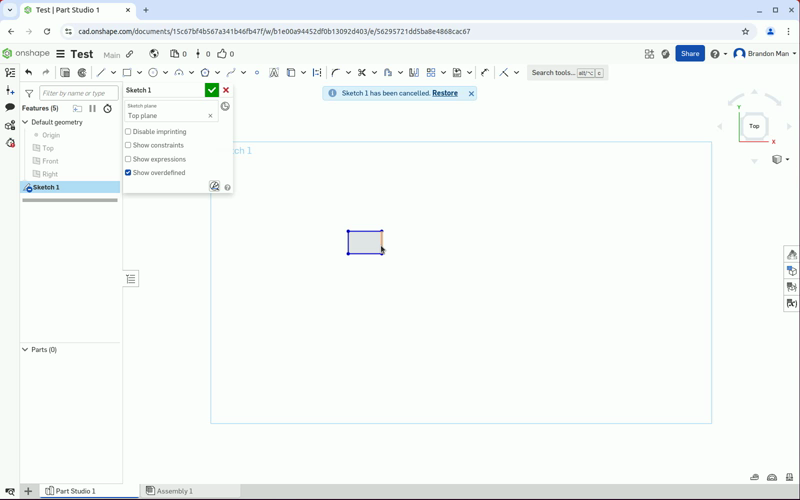
scroll(6)
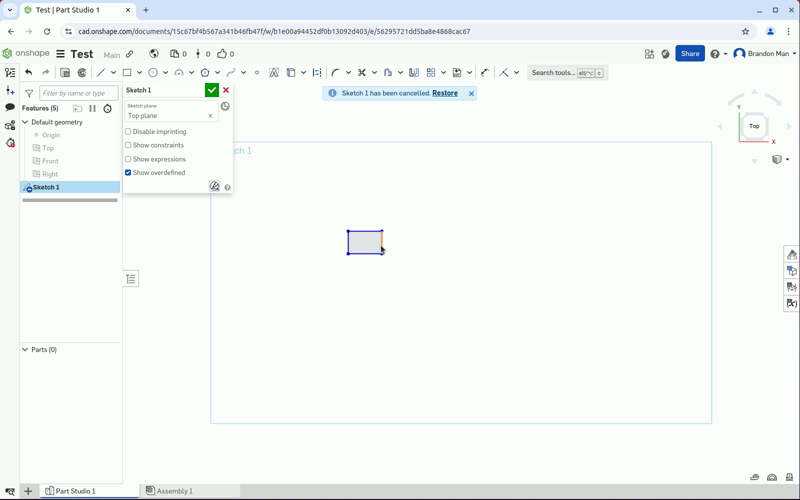
scroll(6)
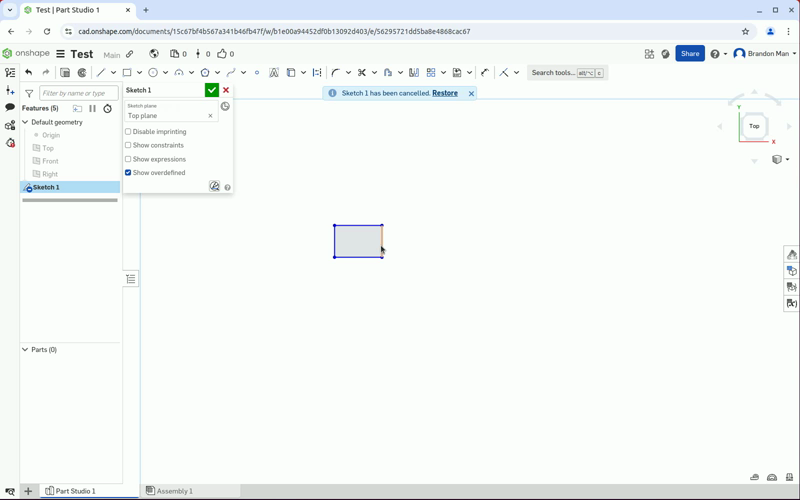
scroll(6)
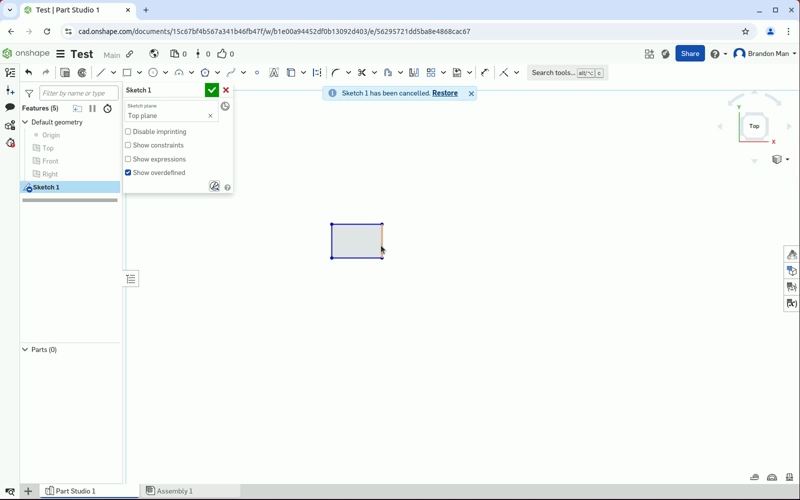
scroll(6)
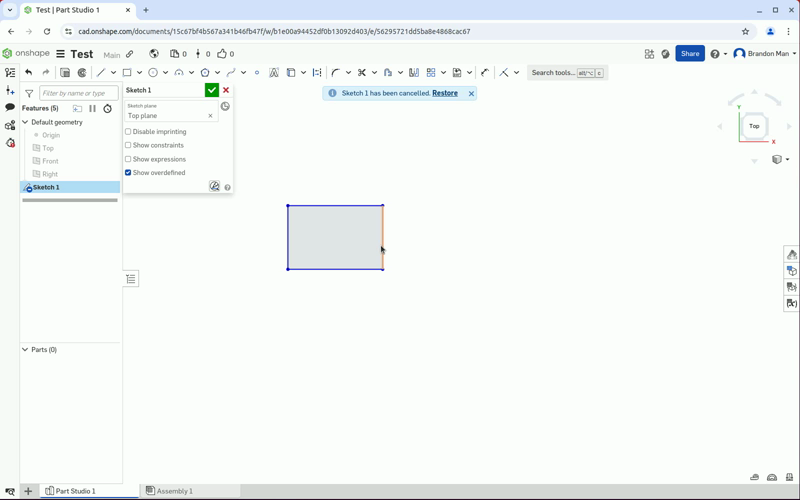
scroll(6)
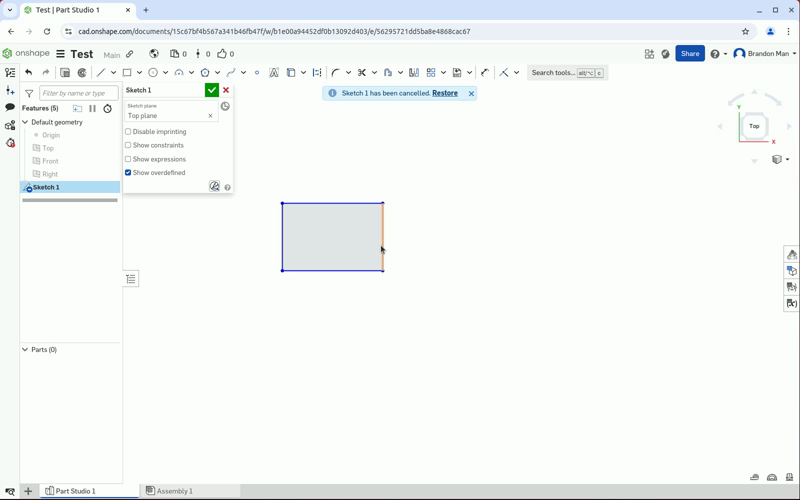
scroll(6)
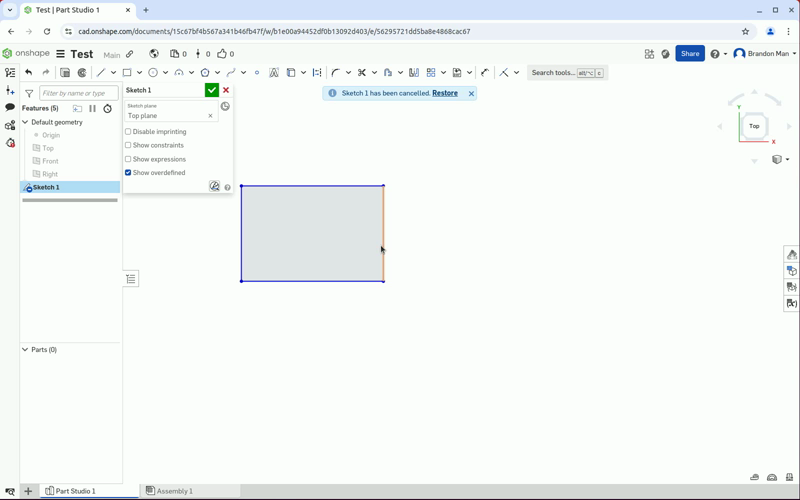
scroll(6)
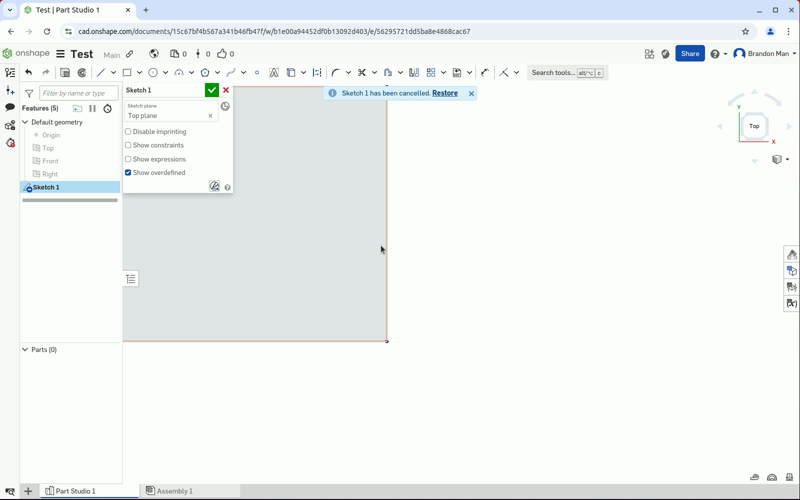
click(381, 245)
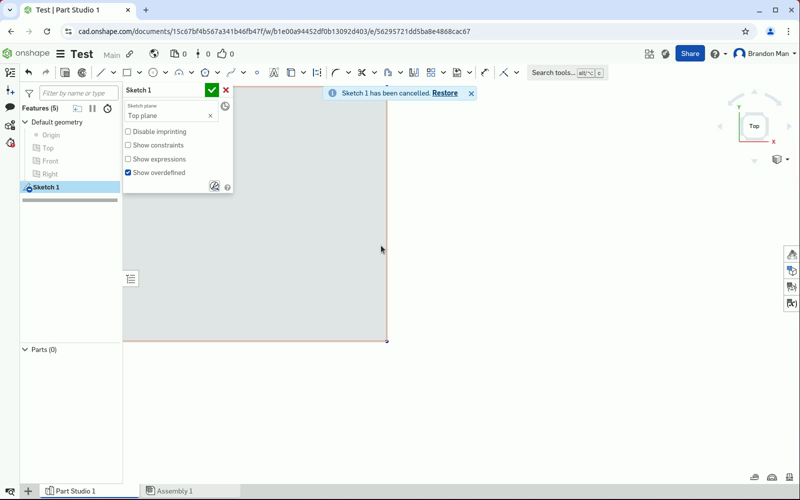
scroll(-6)
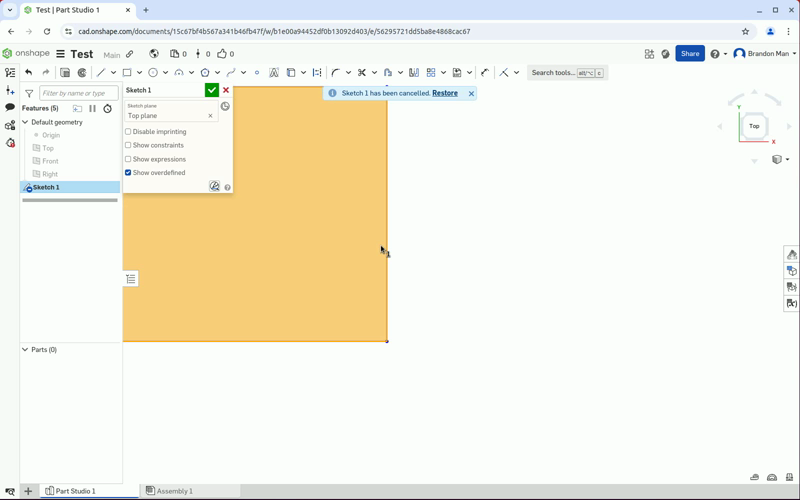
scroll(-6)
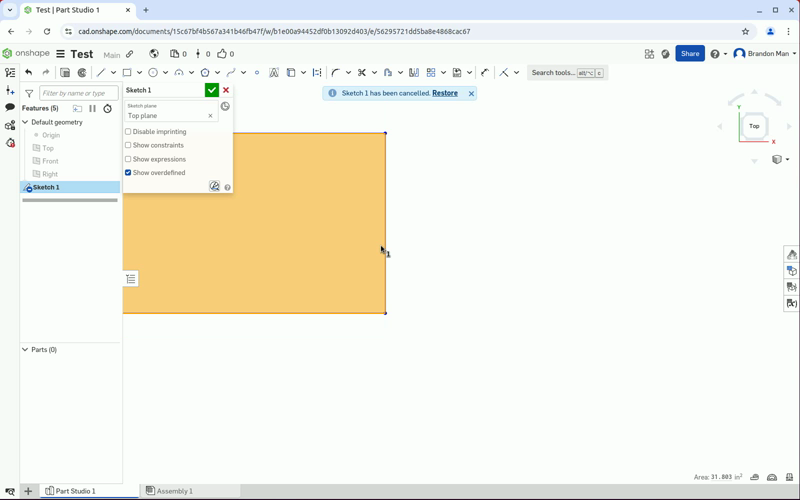
scroll(-6)
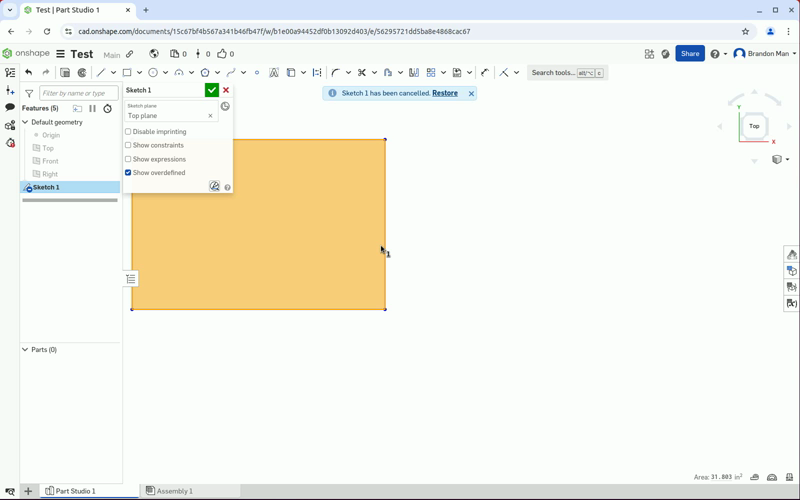
scroll(-6)
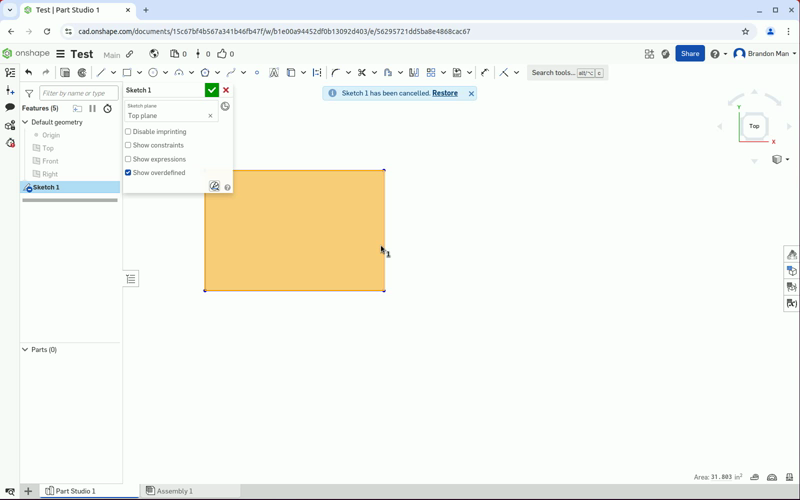
scroll(-6)
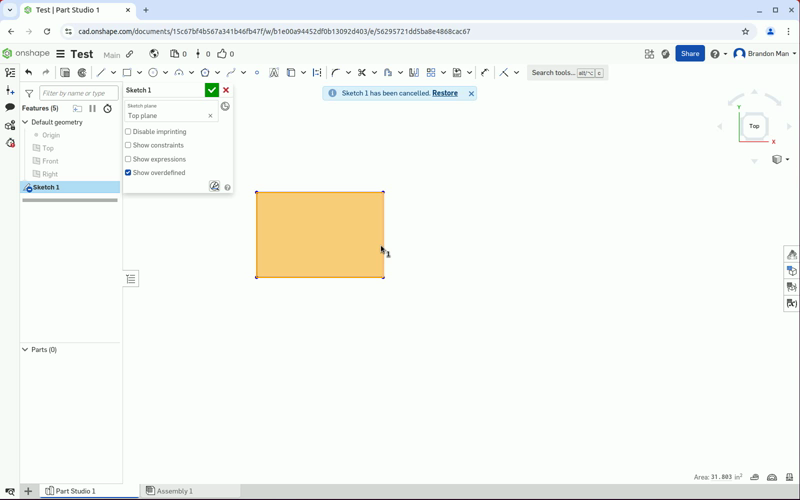
scroll(-6)
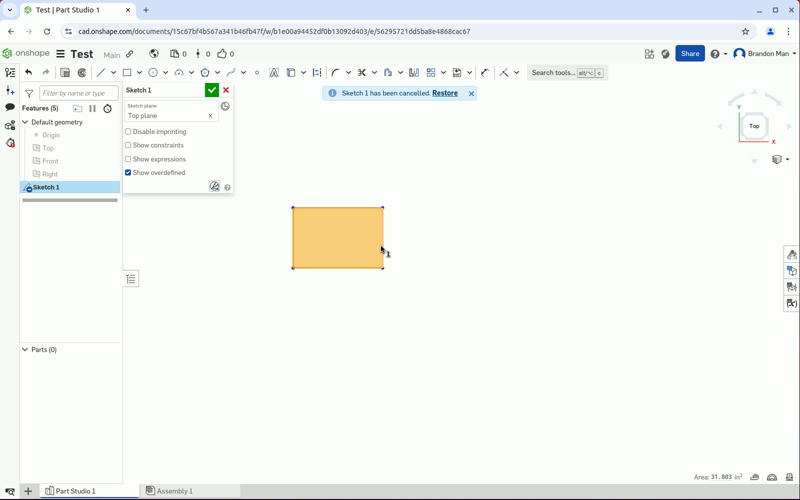
scroll(-6)
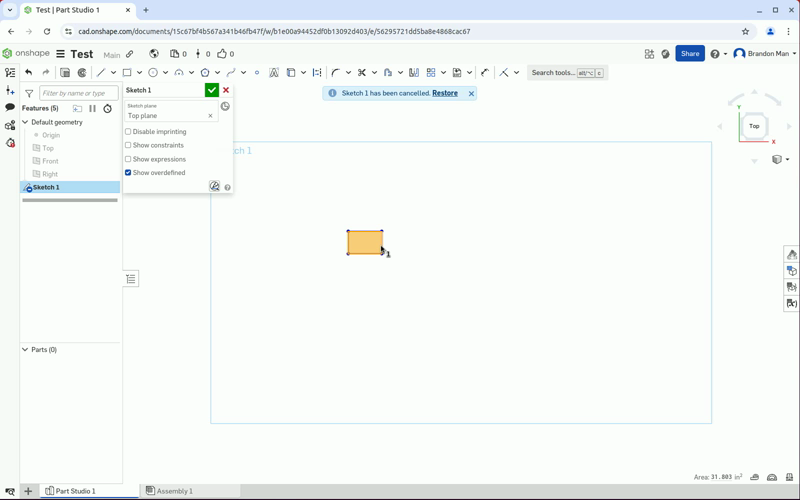
mouse_move(73, 352)
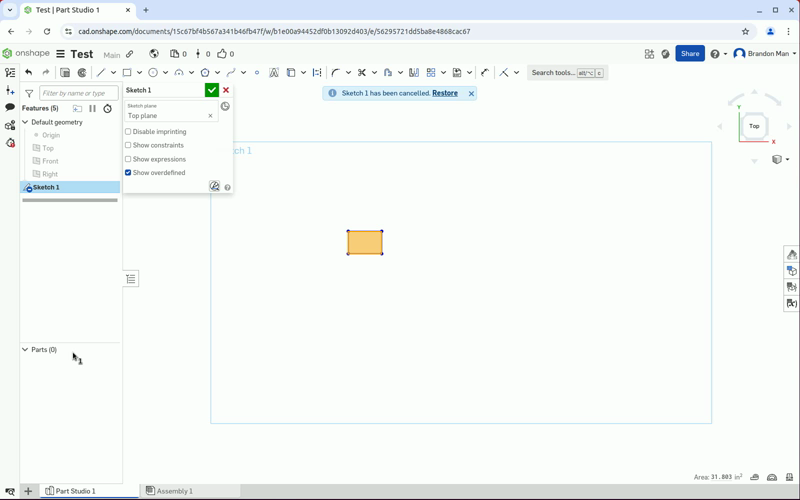
key(shift+y)
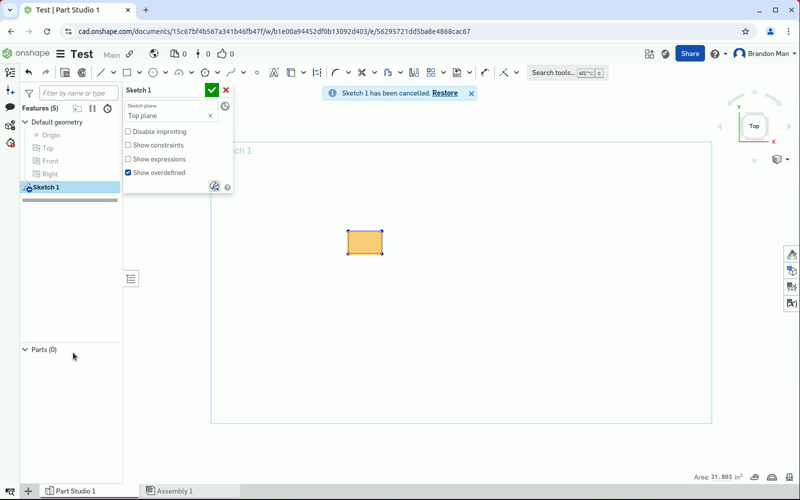
key(shift+e)
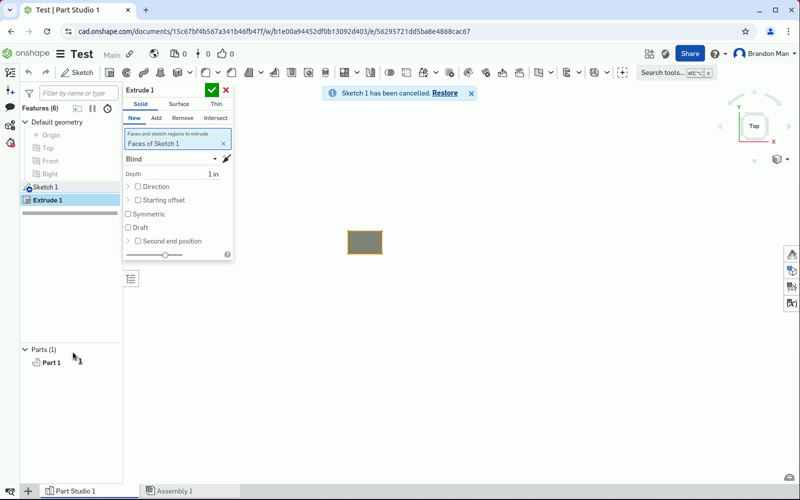
mouse_move(143, 106)
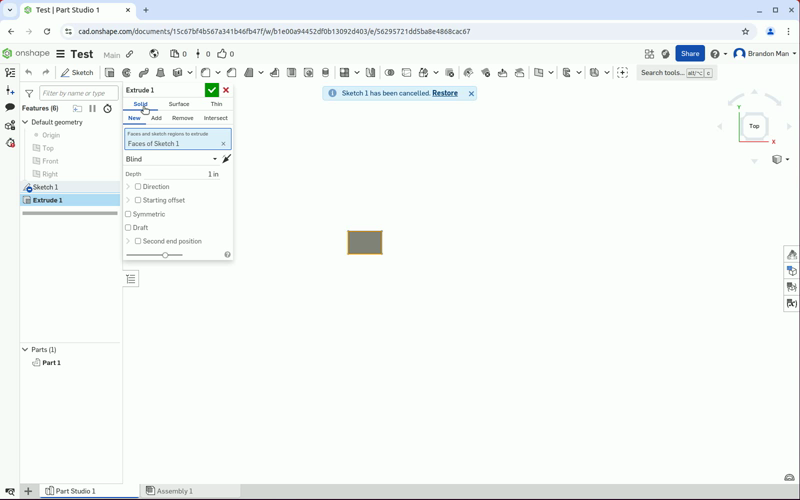
click(143, 106)
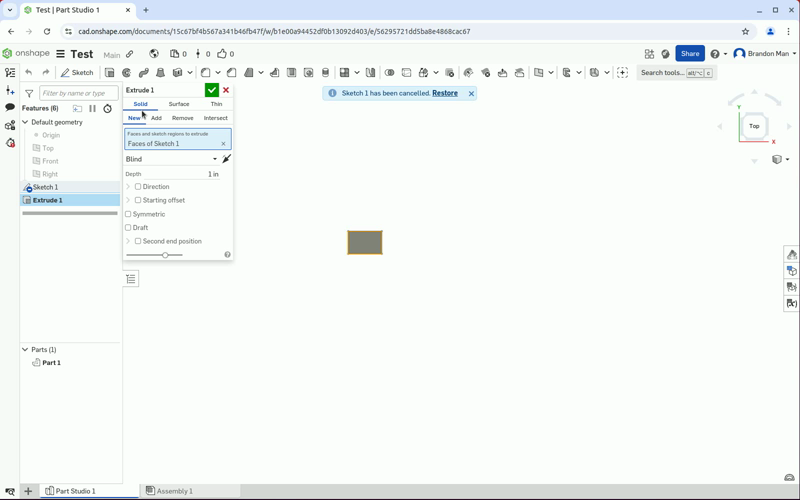
mouse_move(137, 120)
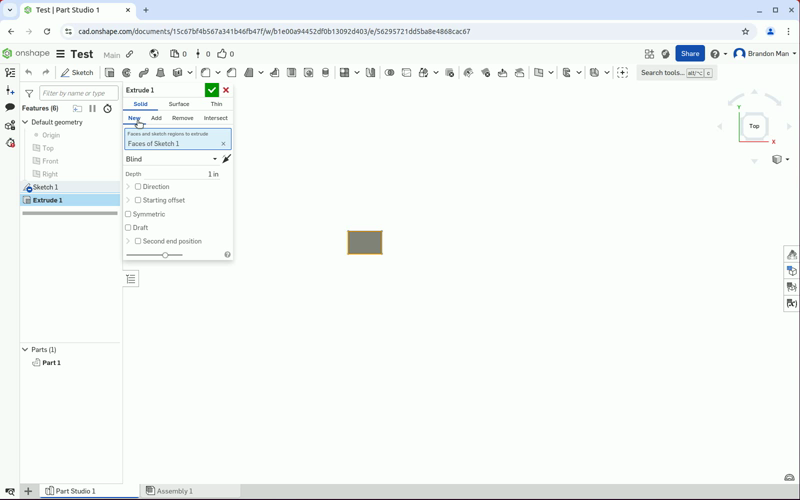
click(137, 120)
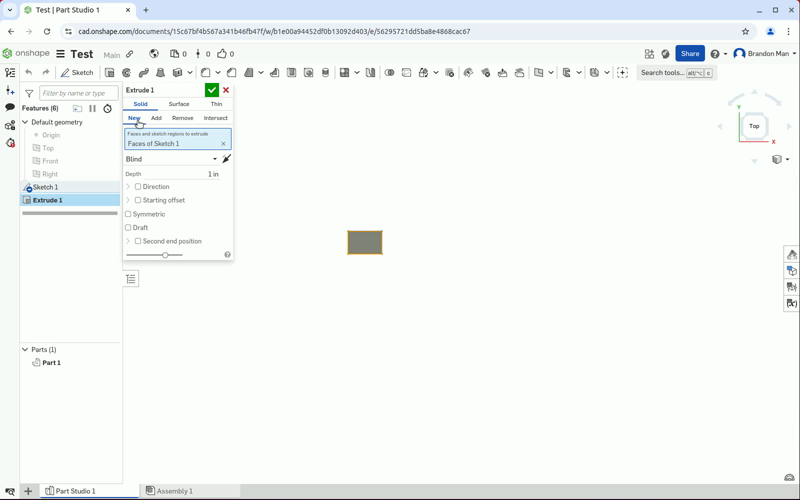
key(tab, 4)
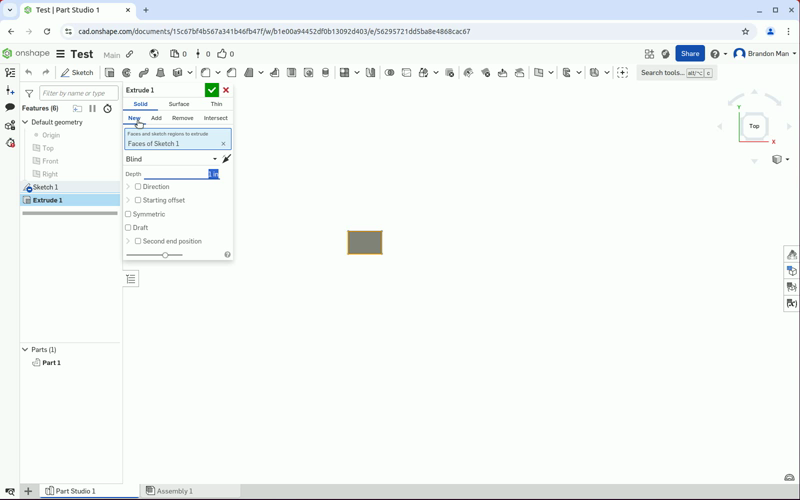
text(3.37)
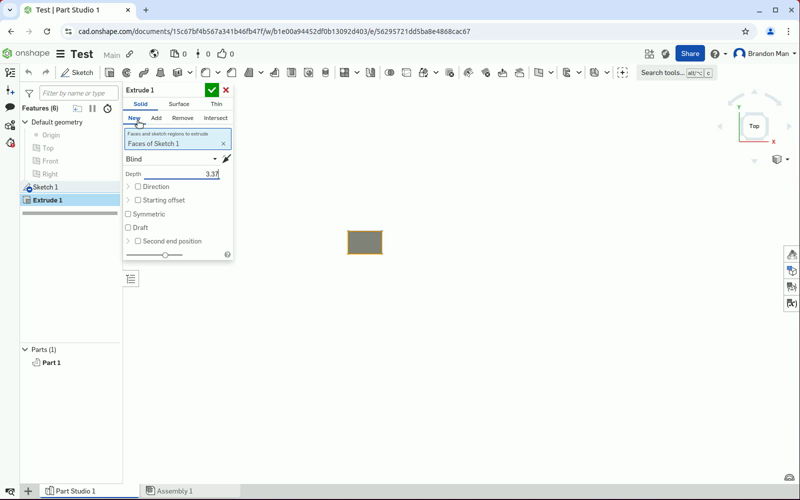
key(enter)
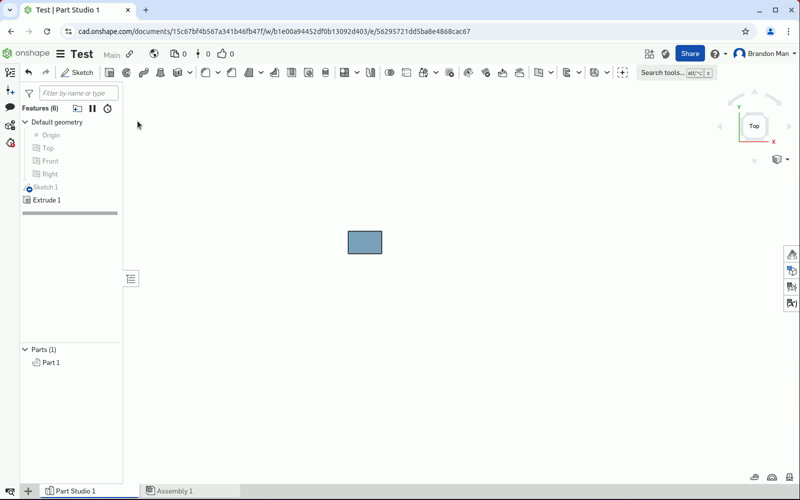
key(shift+h)
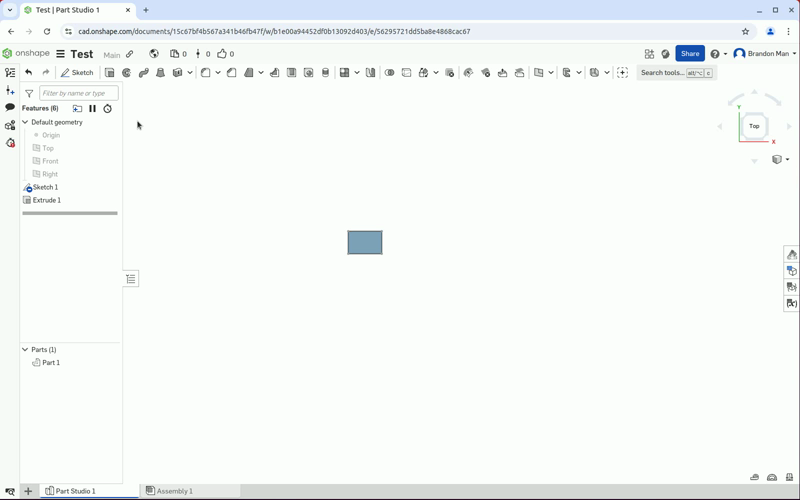
key(shift+h)
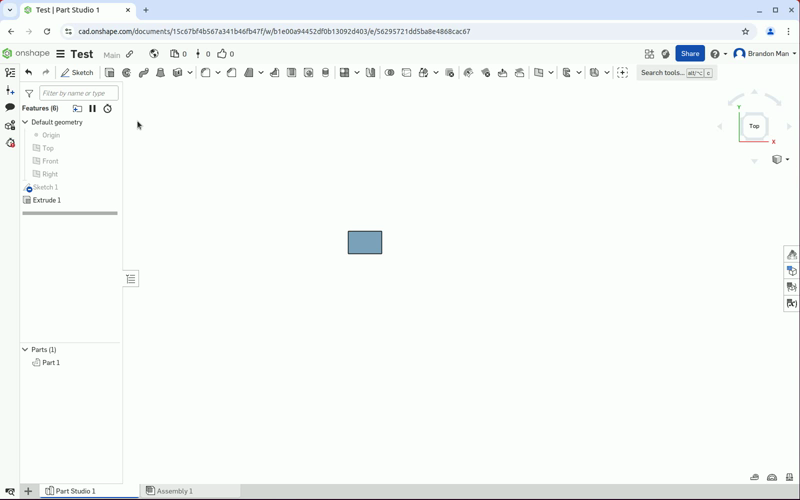
mouse_move(73, 189)
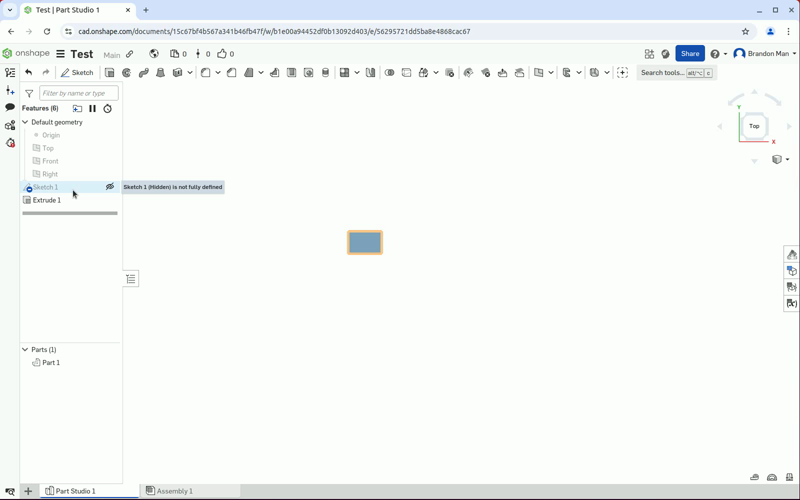
click(73, 189)
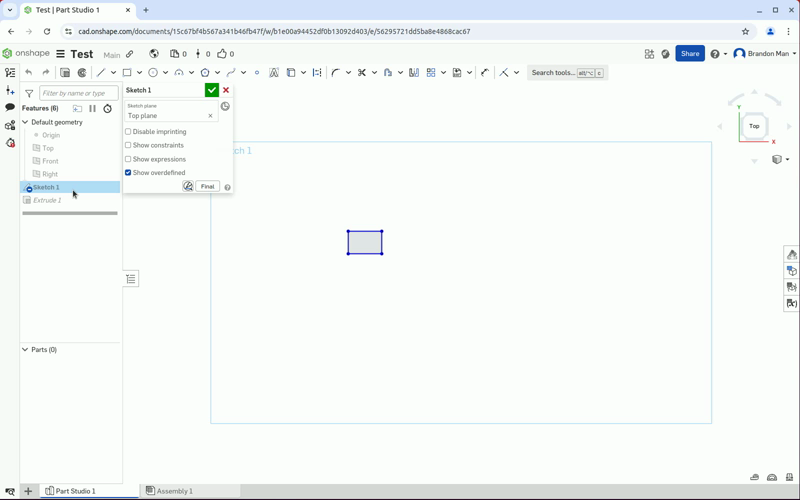
mouse_move(229, 92)
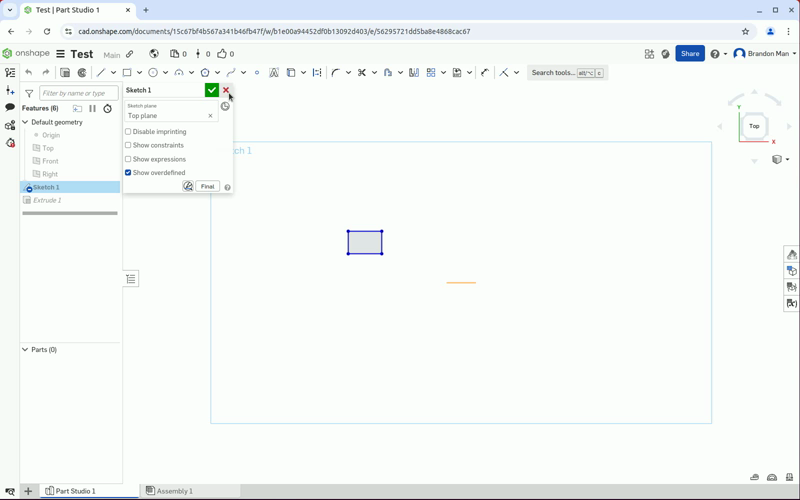
click(229, 92)
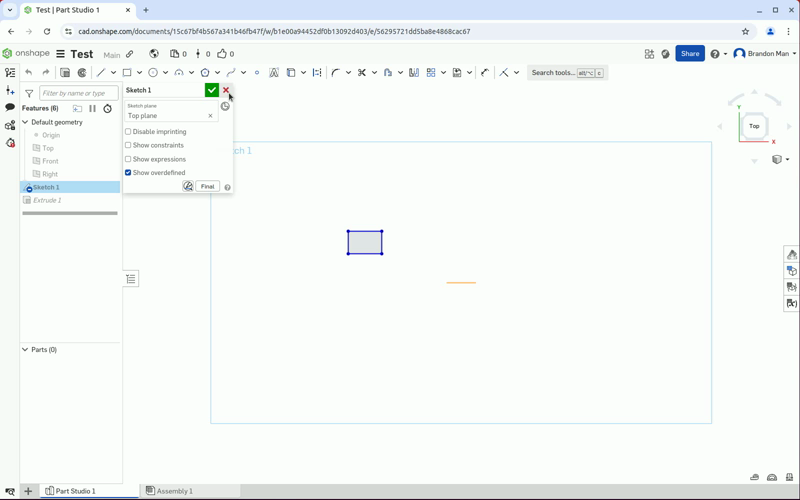
key(shift+s)
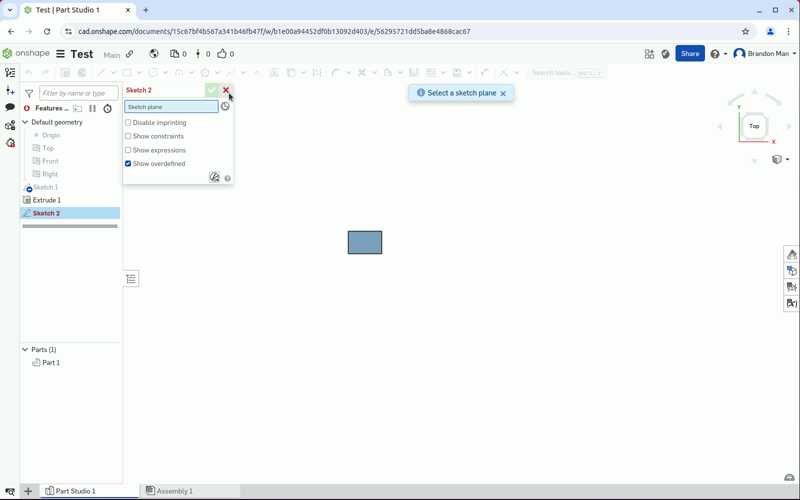
mouse_move(73, 150)
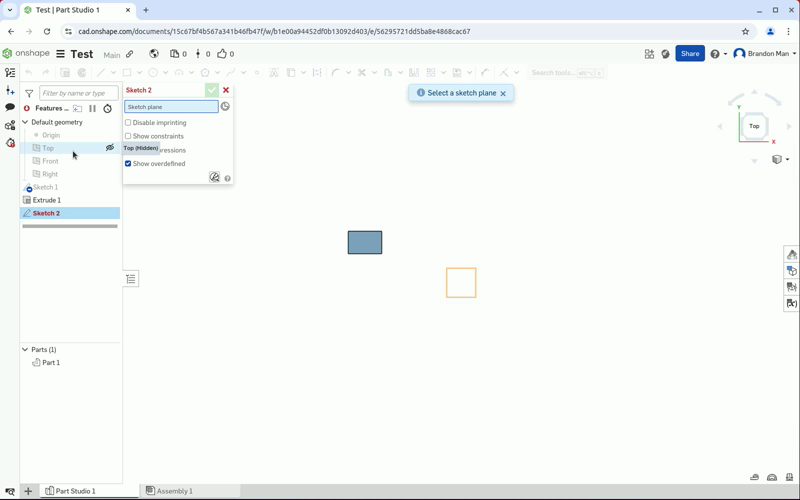
click(73, 150)
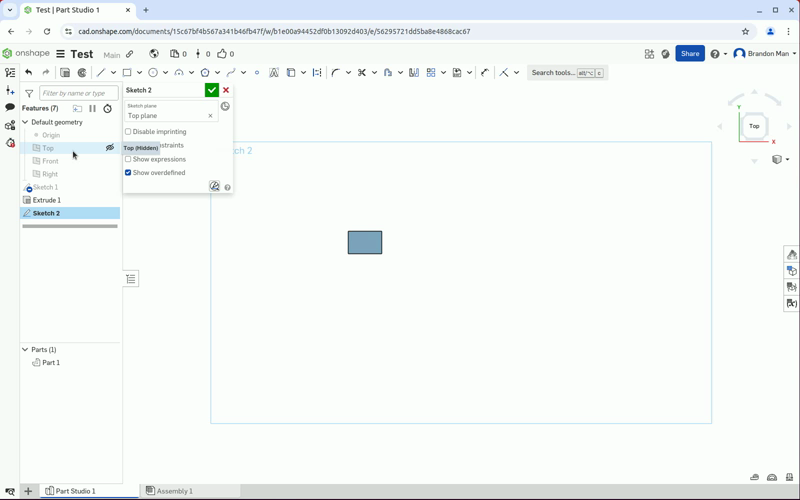
mouse_move(73, 352)
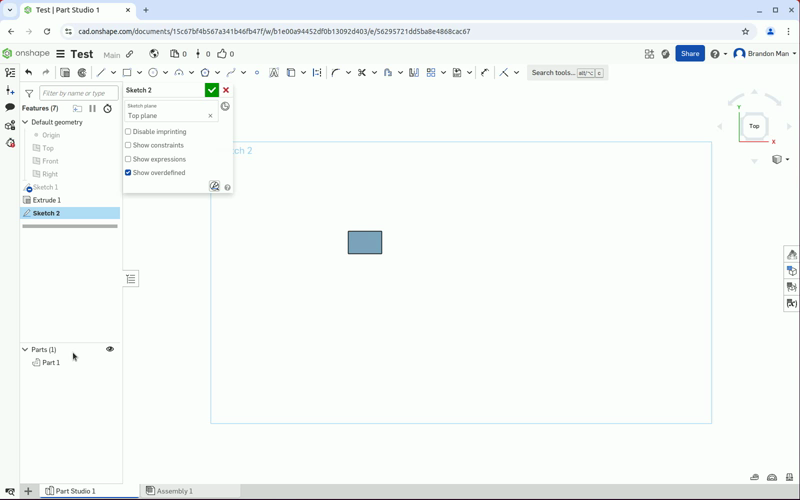
key(y)
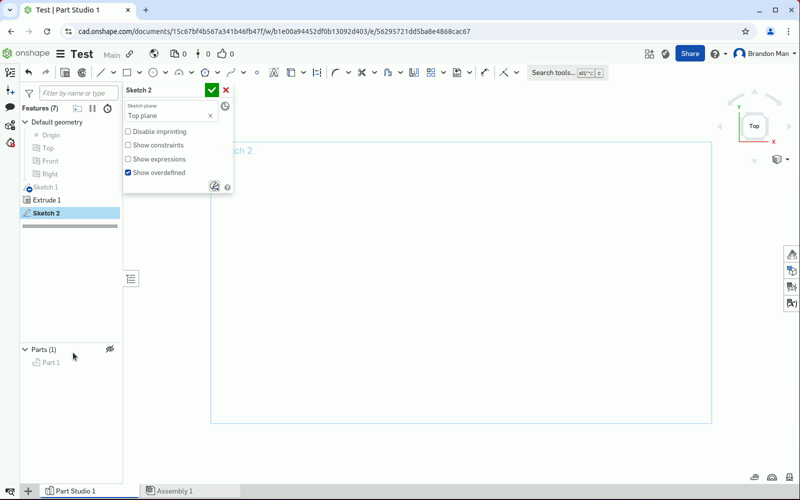
key(l)
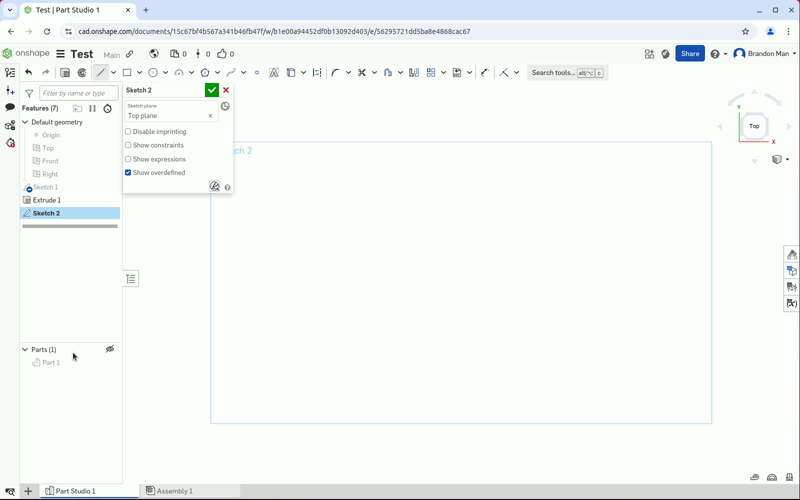
key_down(shift)
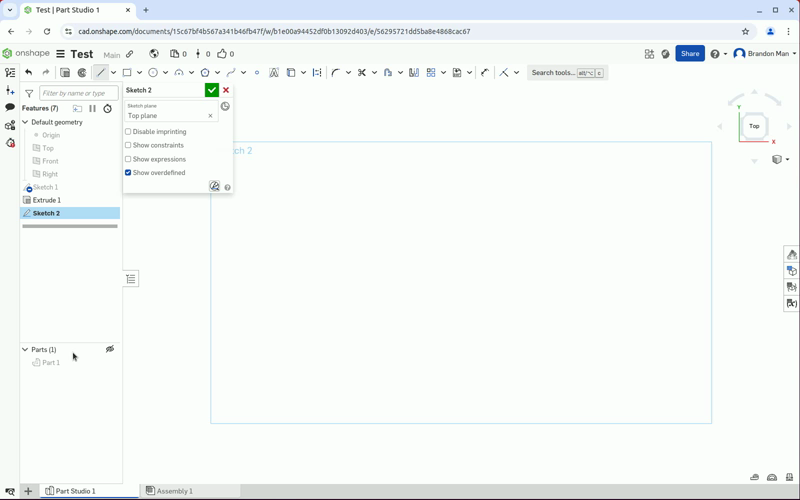
mouse_move(348, 253)
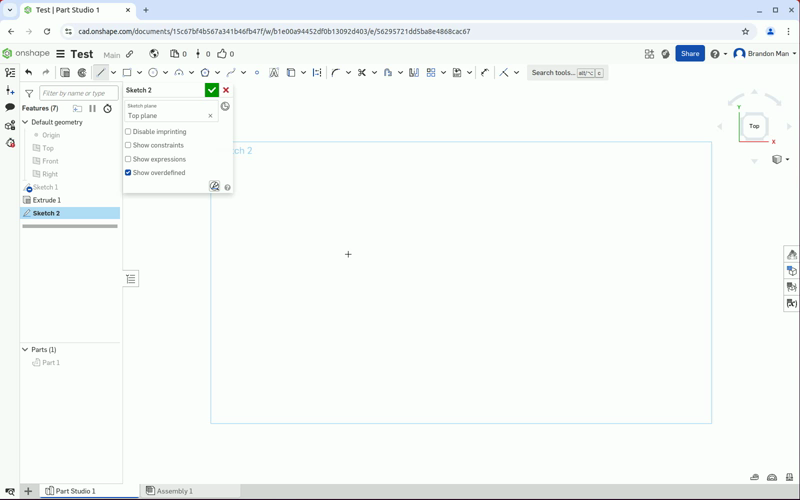
click(348, 253)
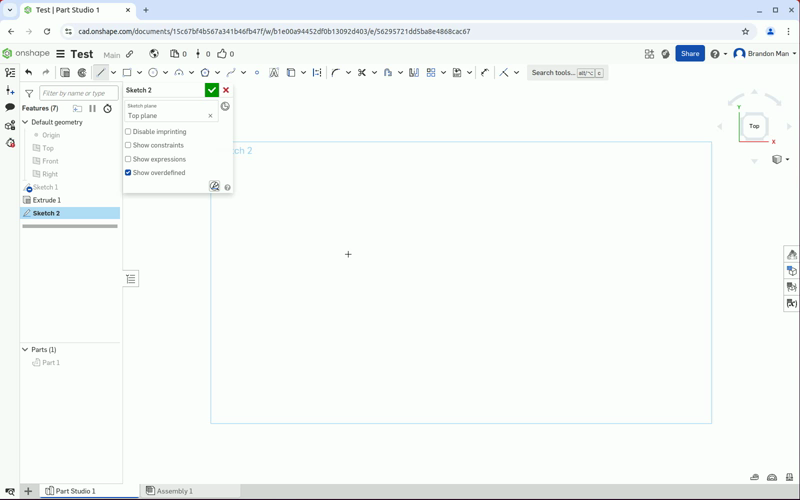
key_up(shift)
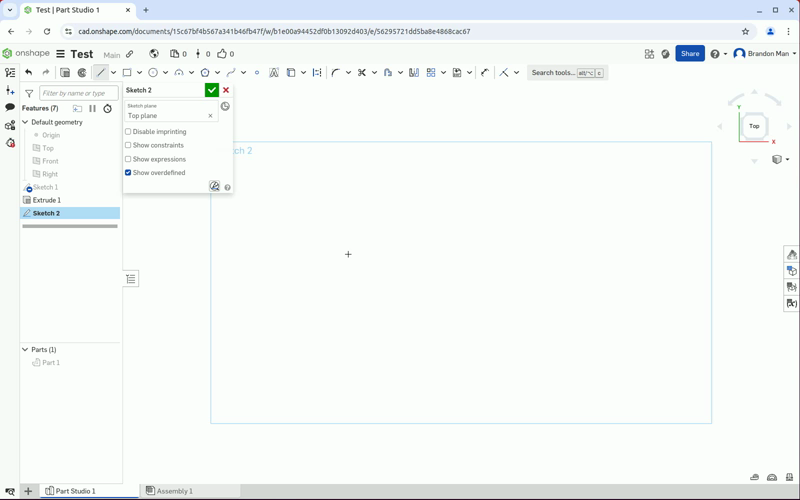
key_down(shift)
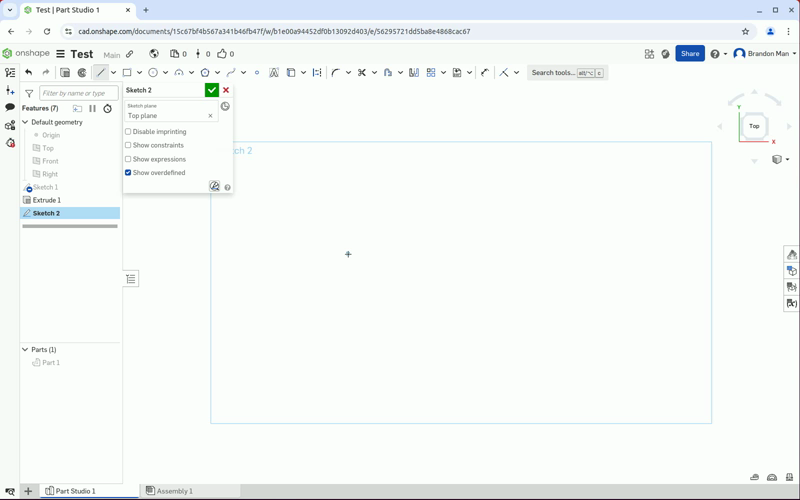
mouse_move(378, 253)
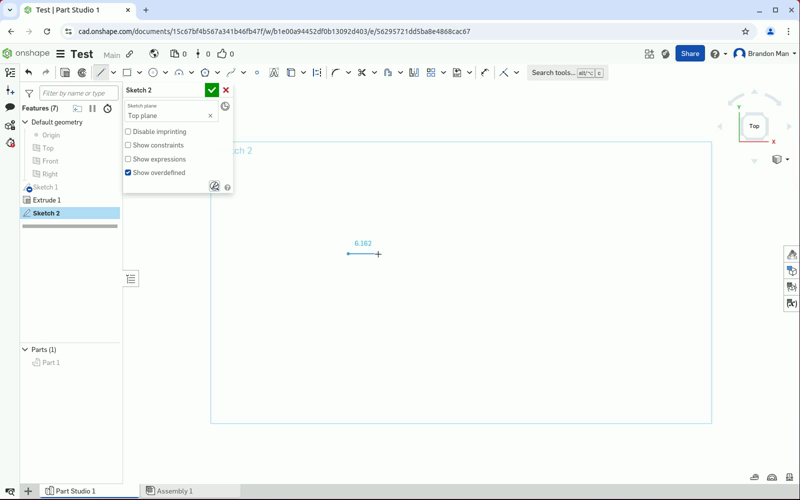
mouse_move(381, 253)
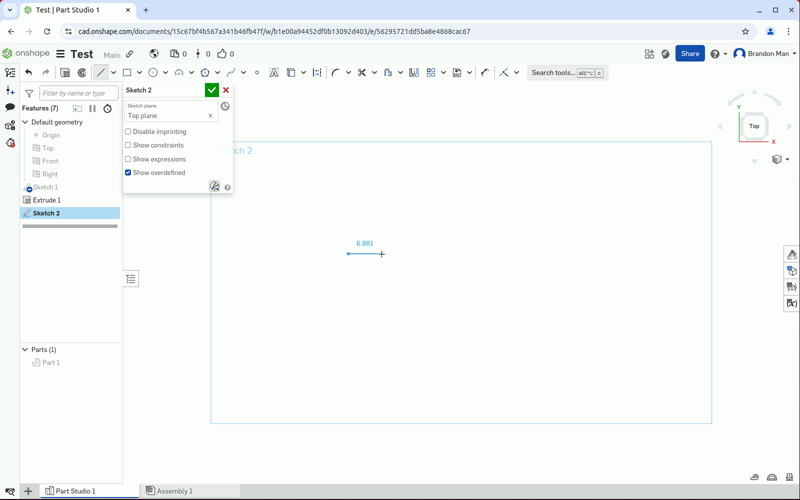
click(381, 253)
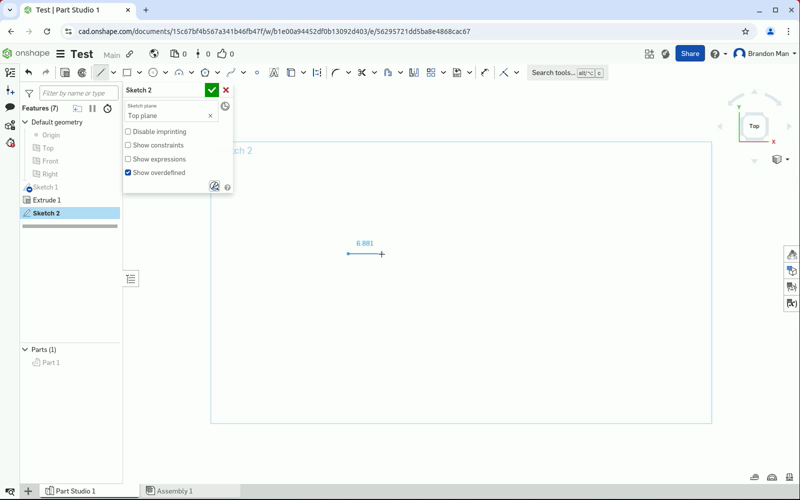
key_up(shift)
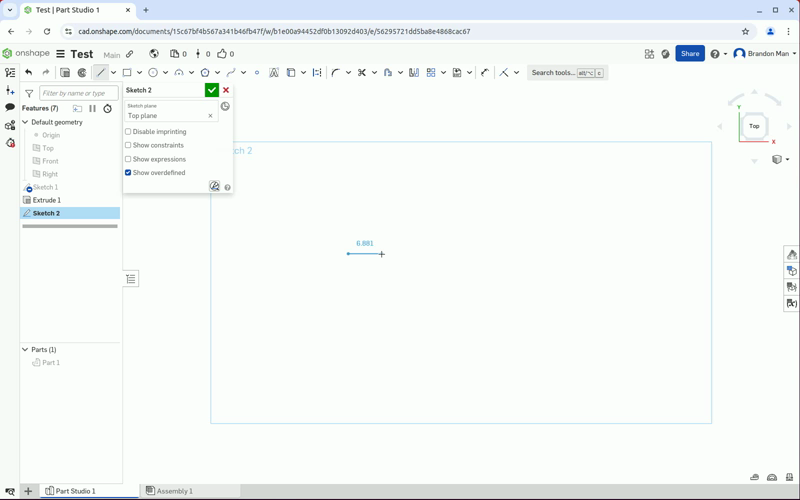
key_down(shift)
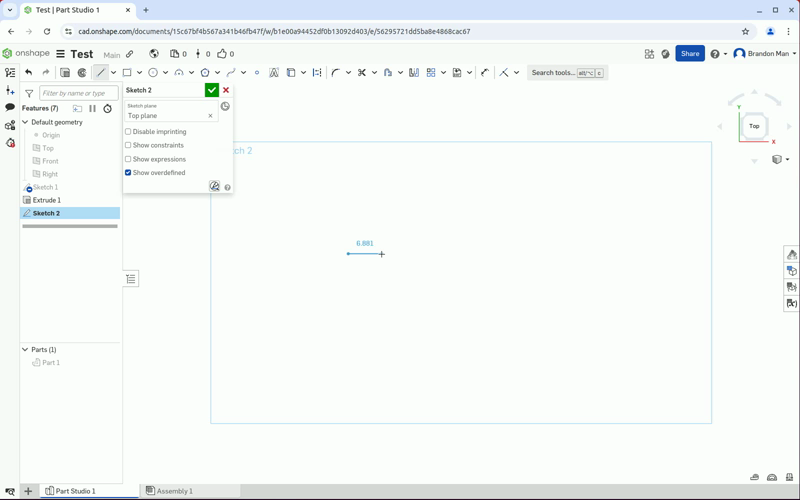
mouse_move(411, 253)
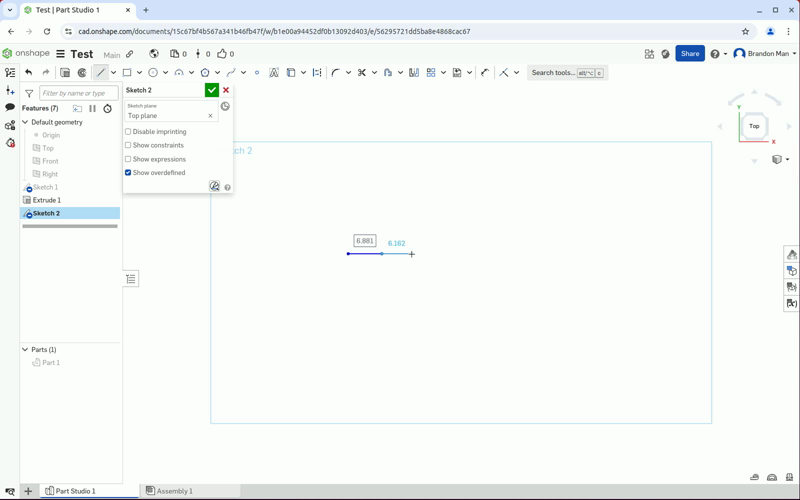
mouse_move(381, 231)
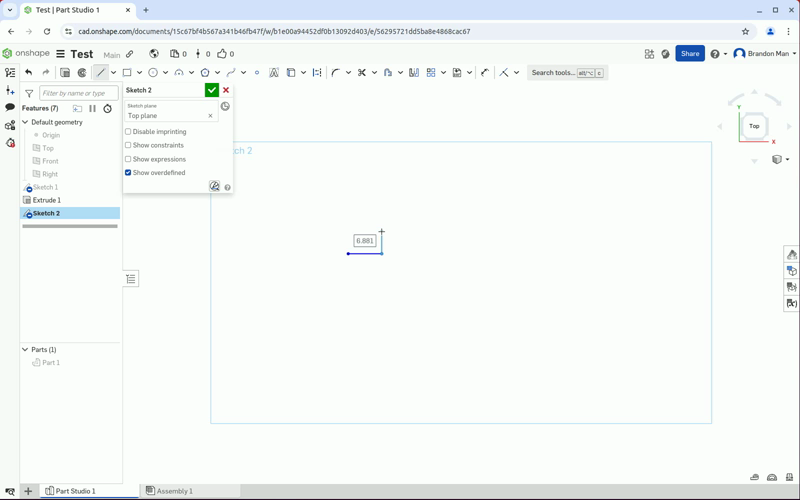
click(381, 231)
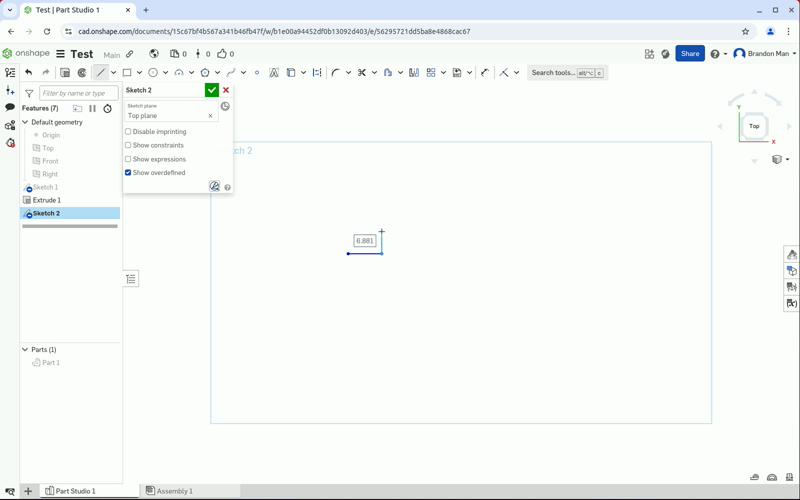
key_up(shift)
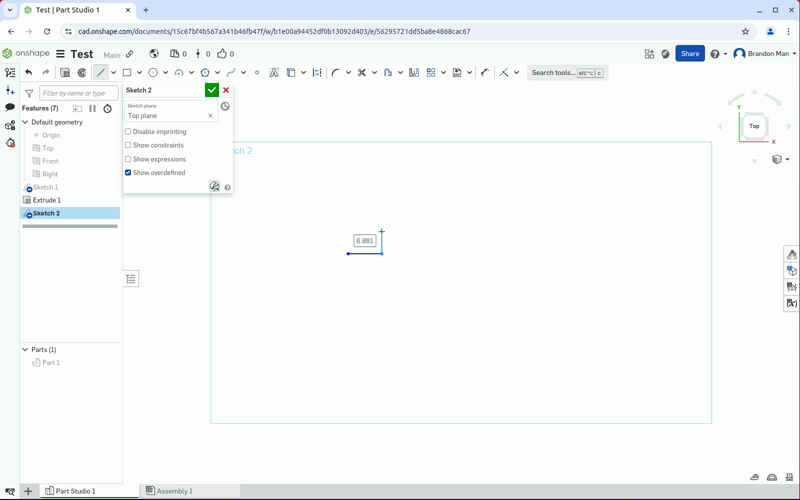
key_down(shift)
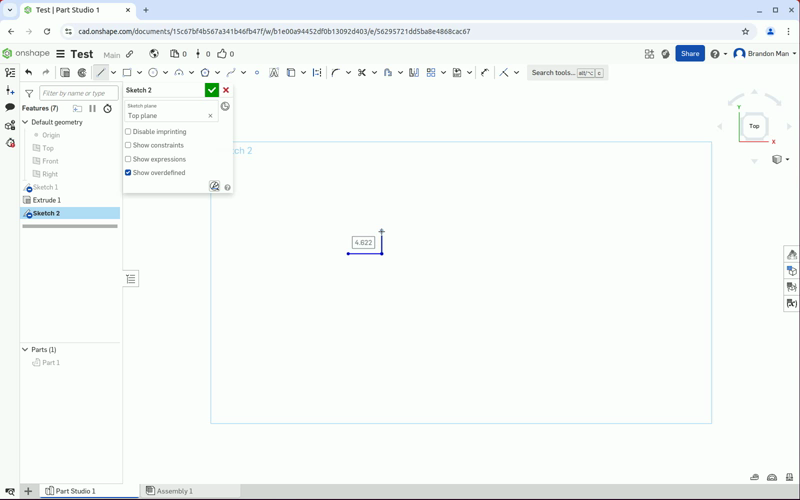
mouse_move(411, 231)
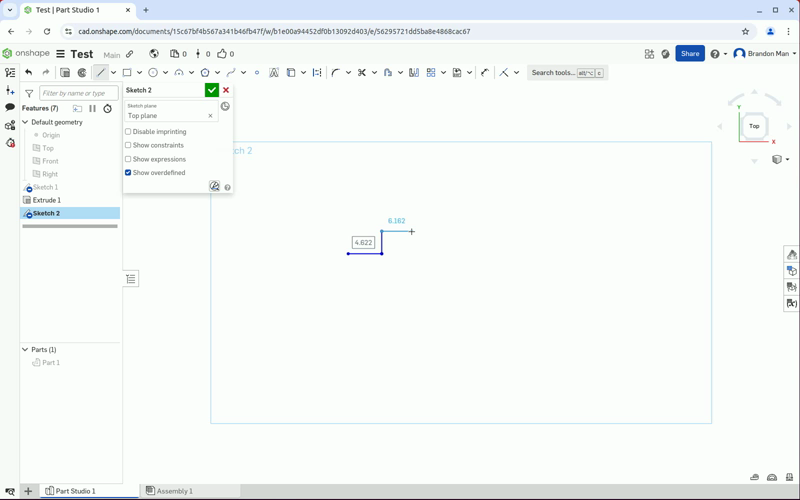
mouse_move(348, 231)
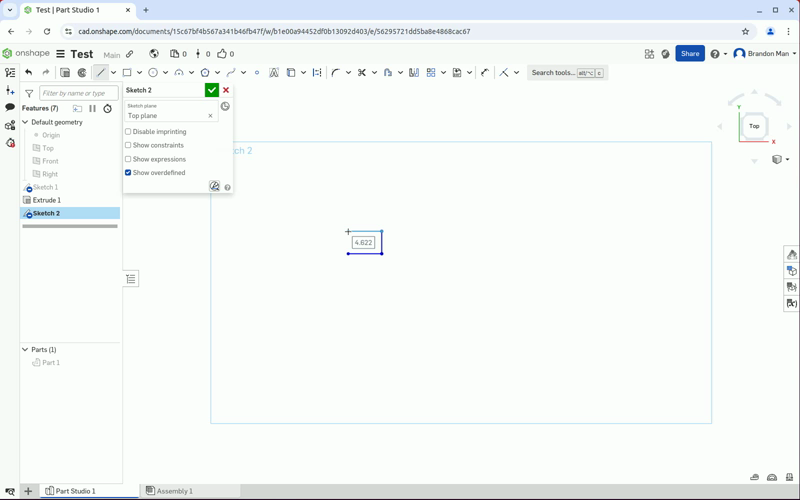
click(348, 231)
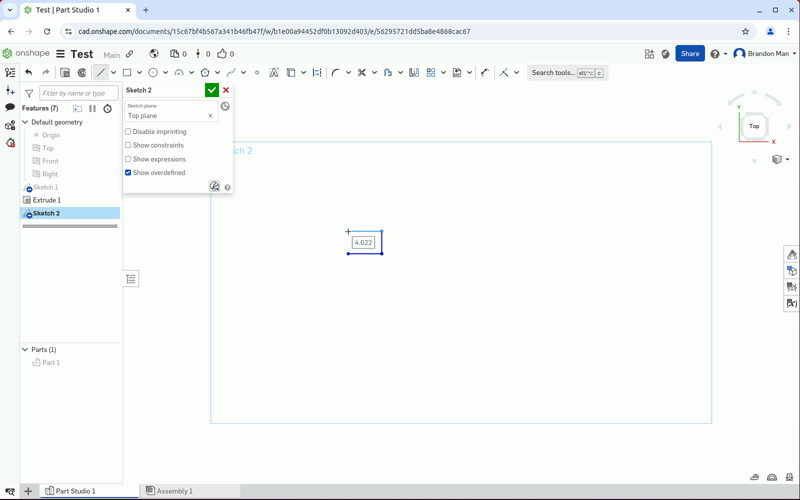
key_up(shift)
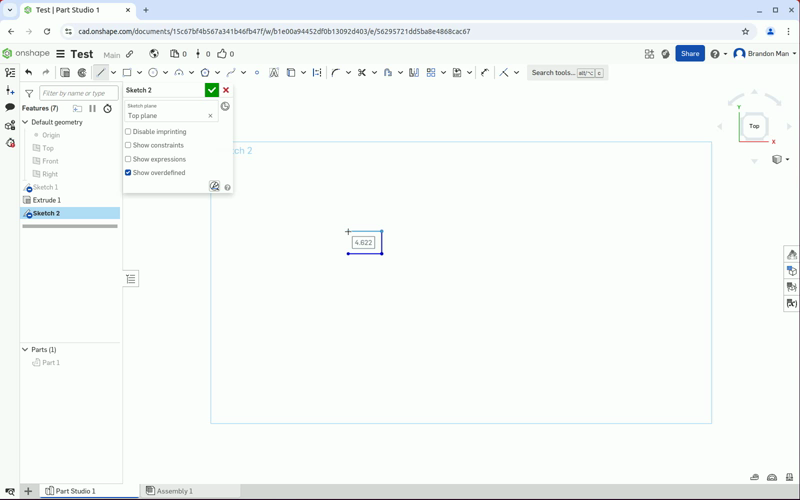
mouse_move(378, 231)
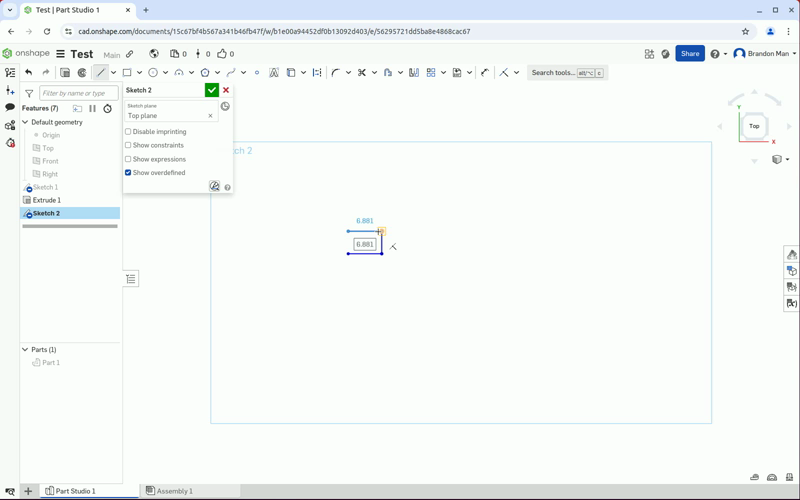
key_down(shift)
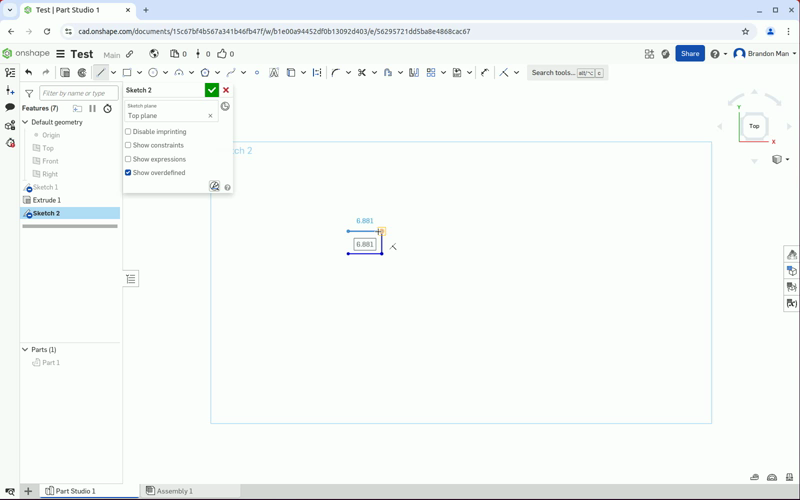
mouse_move(348, 253)
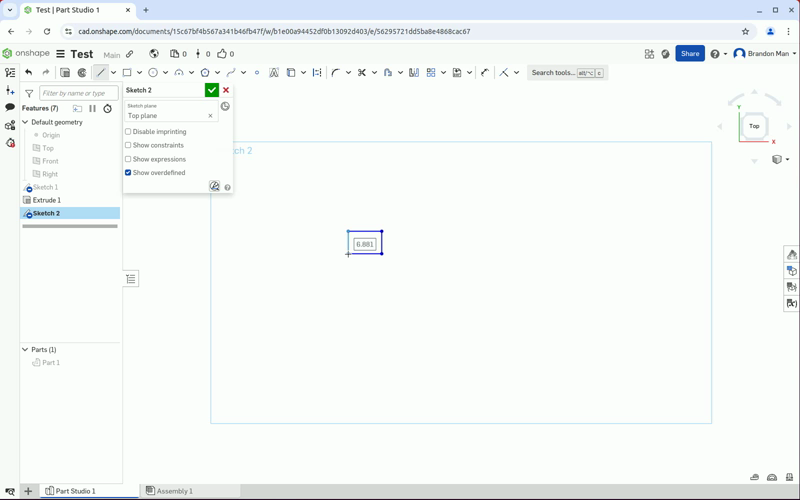
key_up(shift)
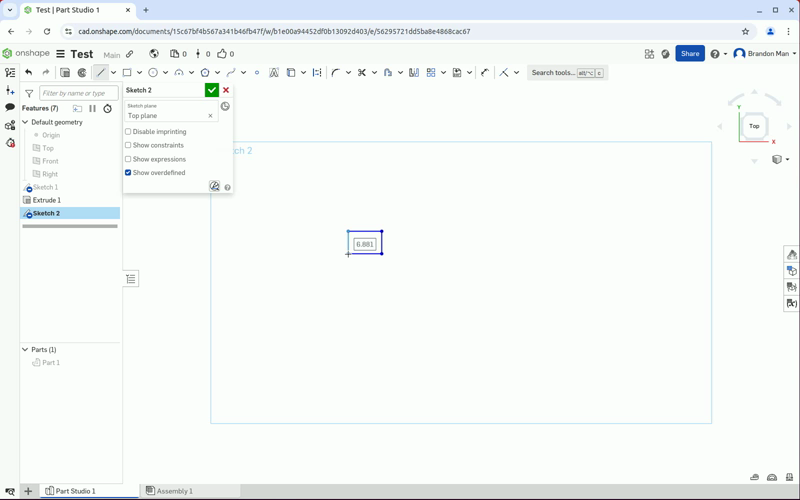
click(348, 253)
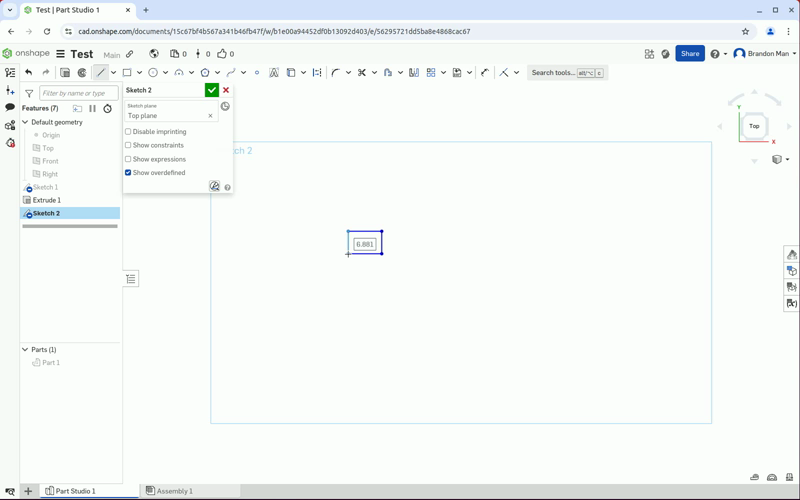
key(esc)
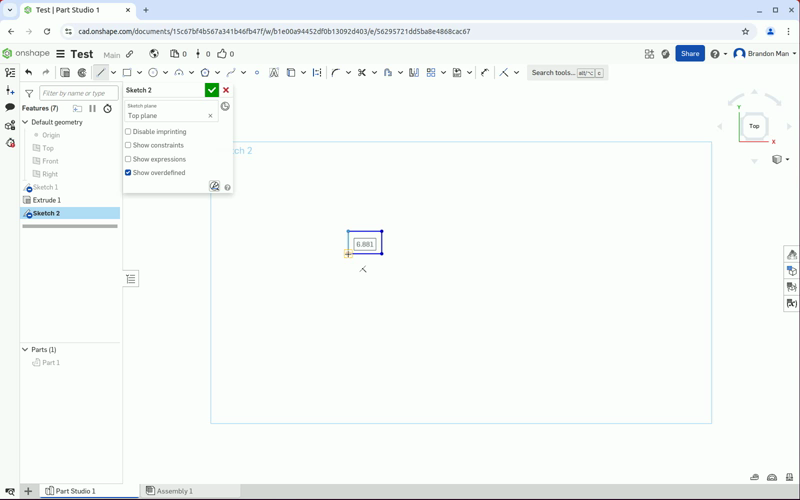
mouse_move(350, 235)
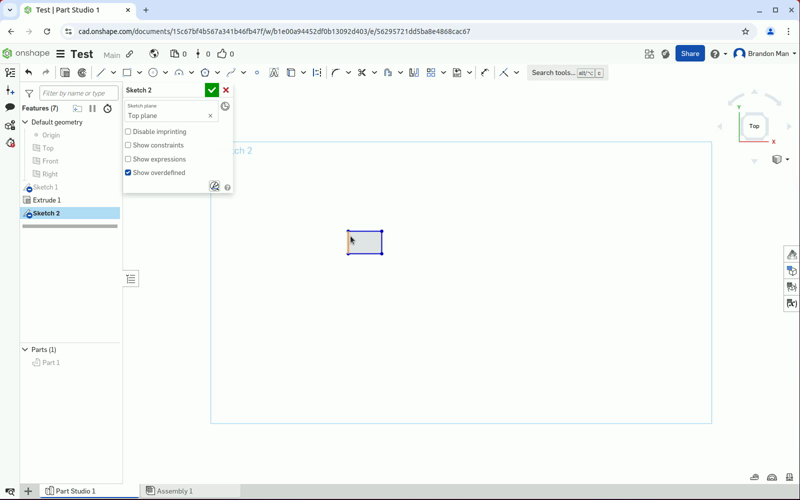
scroll(6)
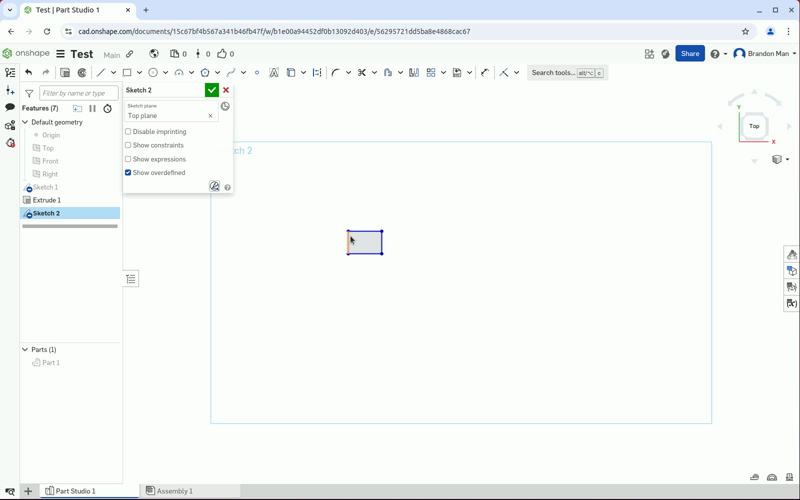
scroll(6)
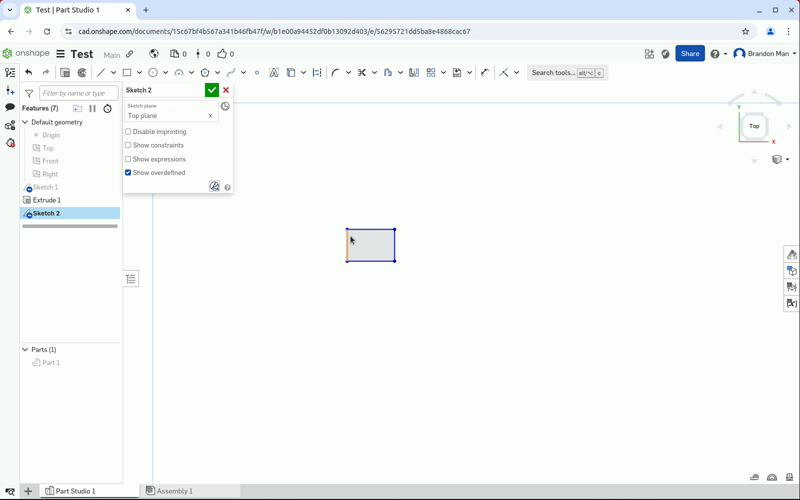
scroll(6)
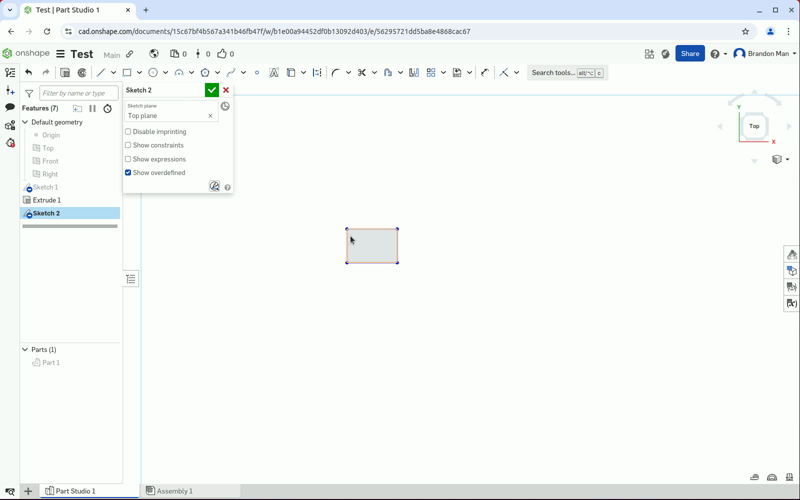
scroll(6)
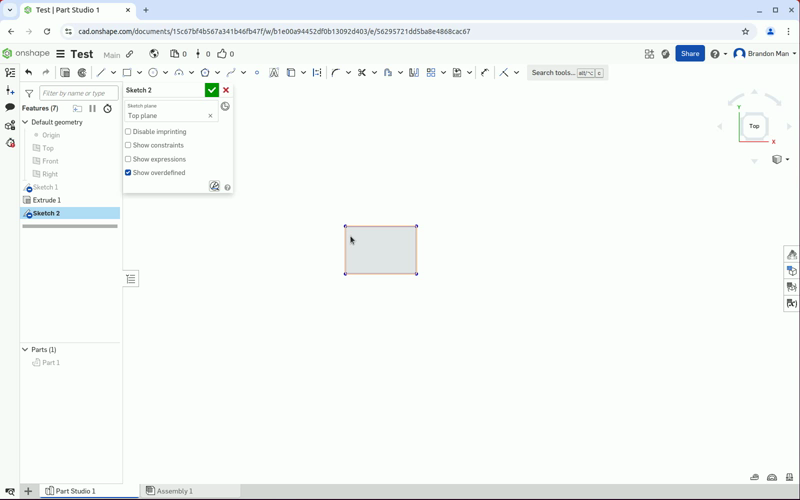
scroll(6)
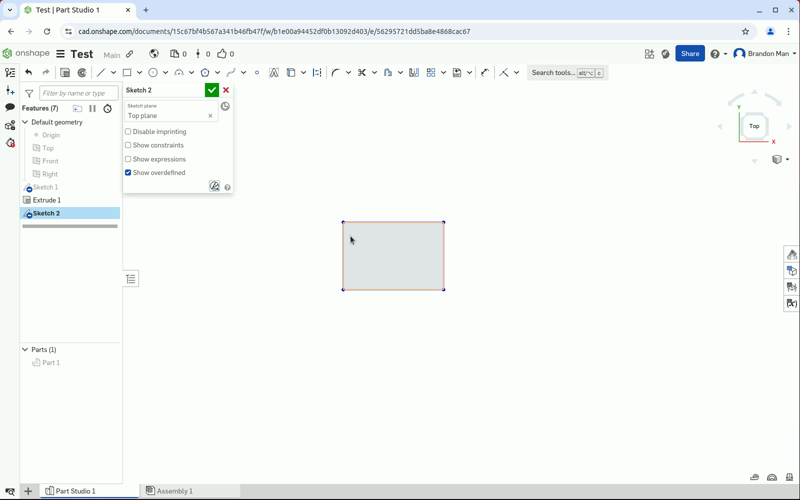
scroll(6)
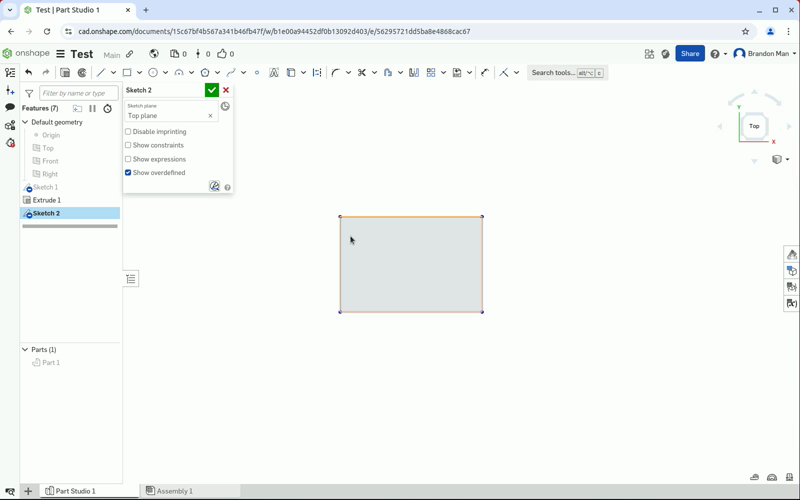
scroll(6)
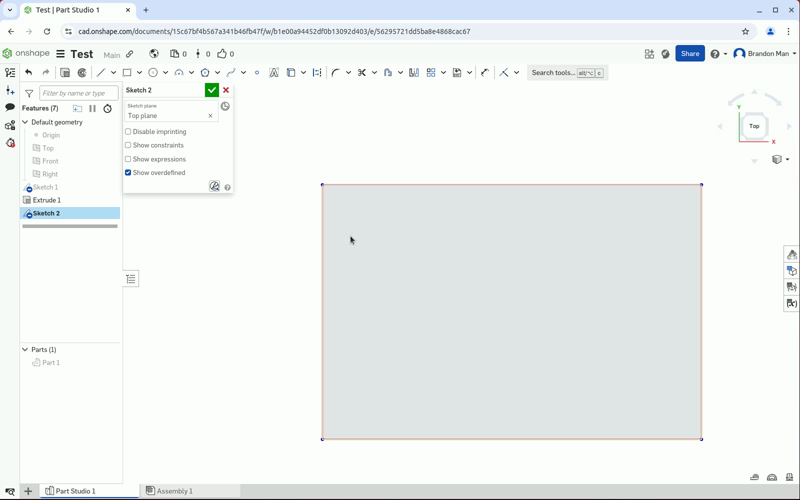
click(350, 235)
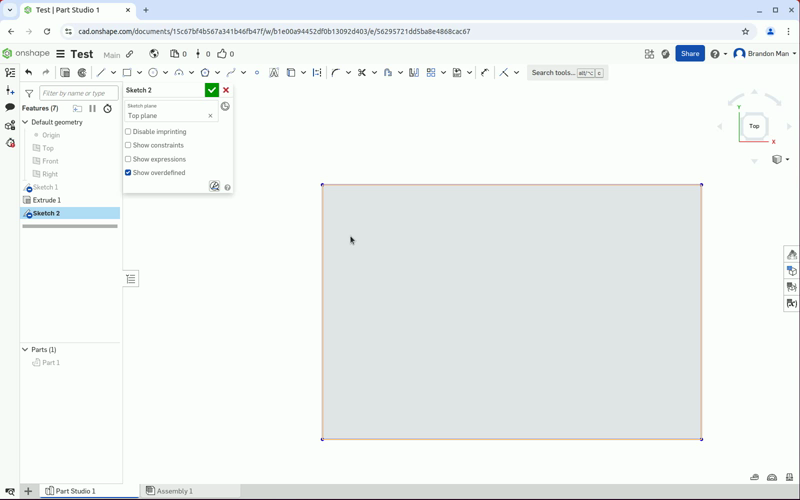
scroll(-6)
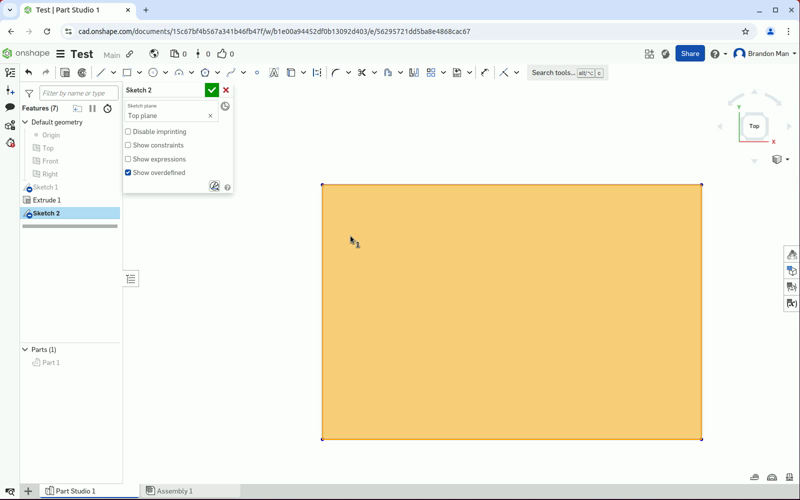
scroll(-6)
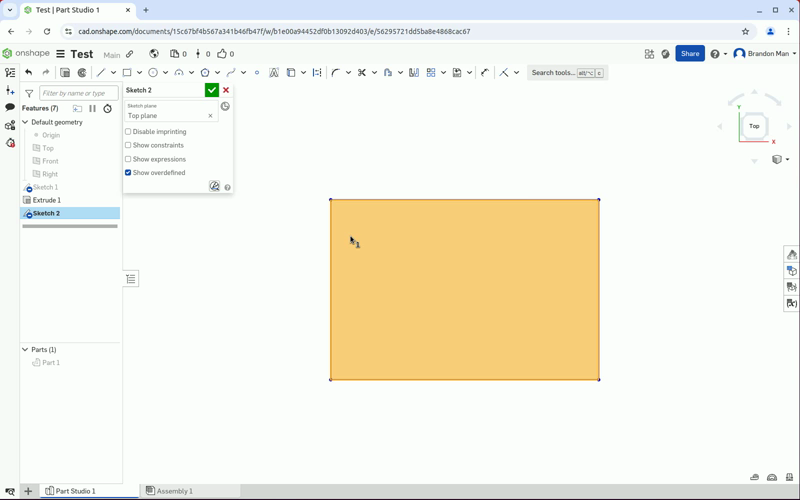
scroll(-6)
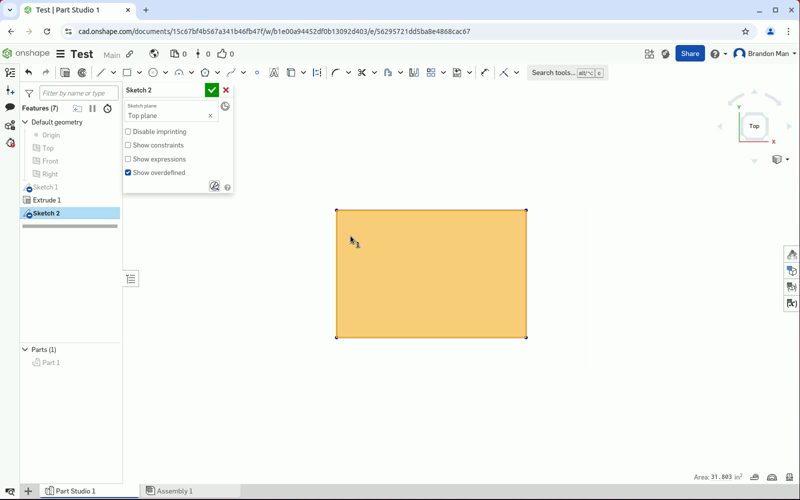
scroll(-6)
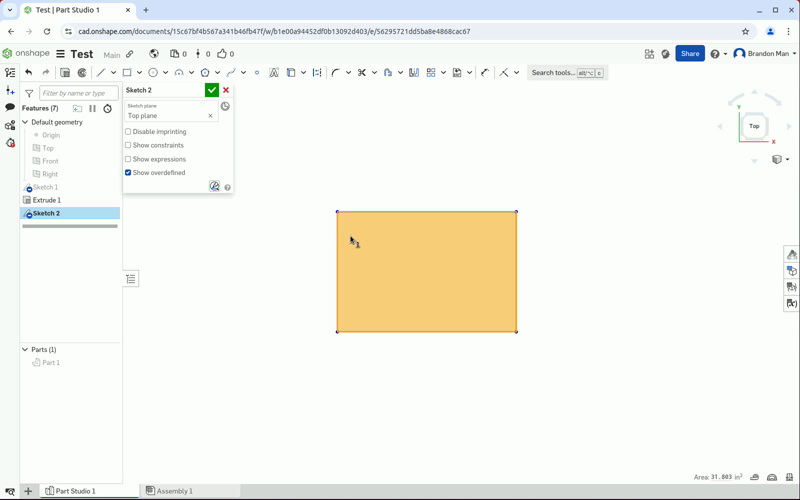
scroll(-6)
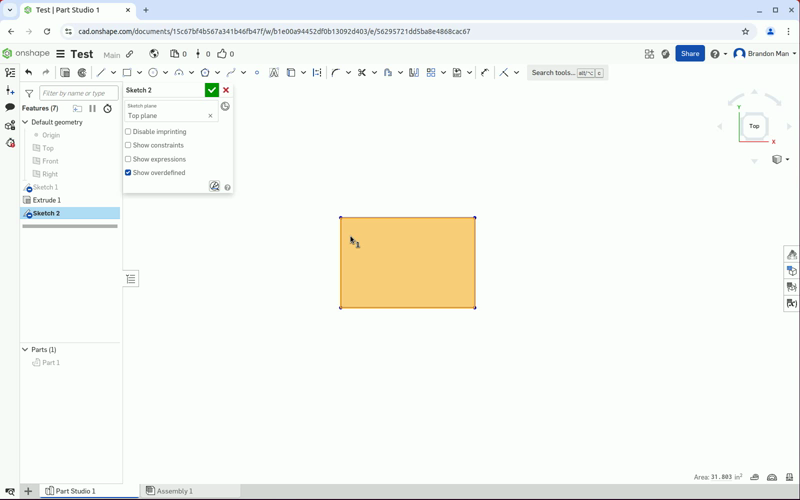
scroll(-6)
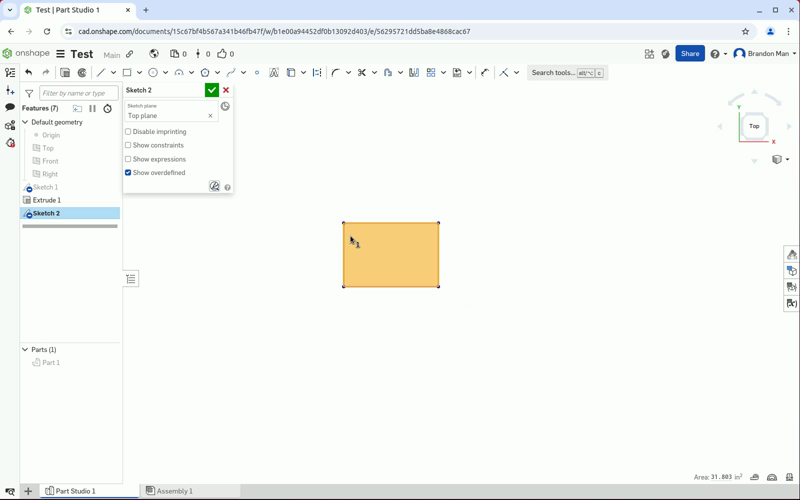
scroll(-6)
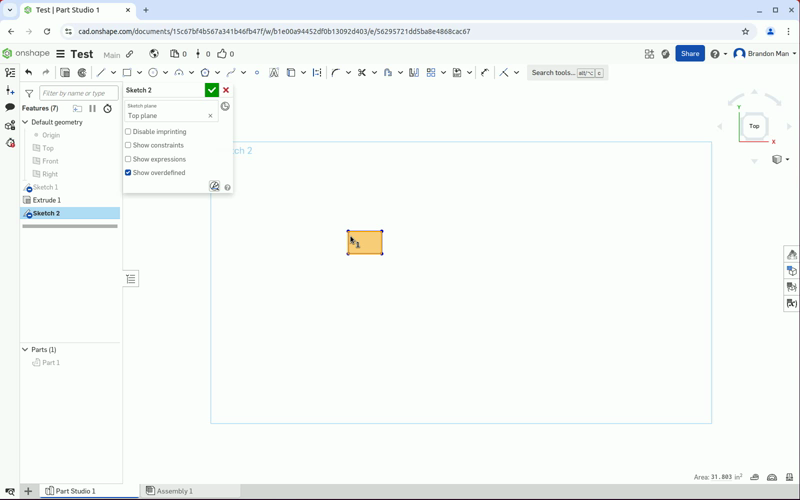
mouse_move(73, 352)
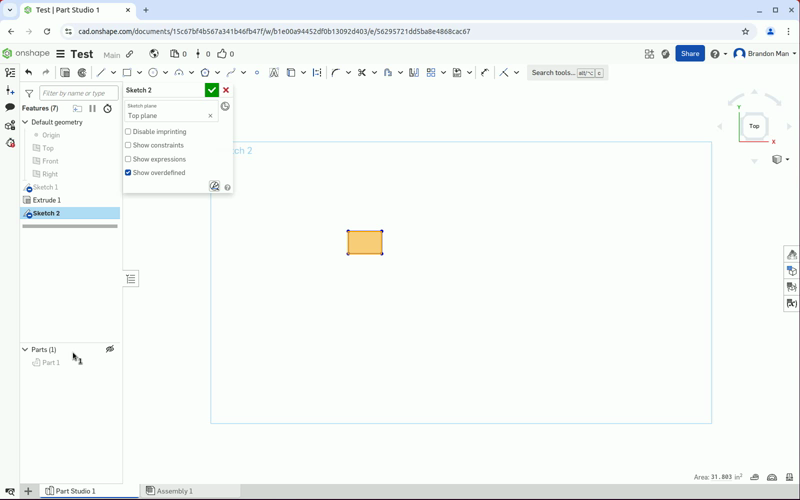
key(shift+y)
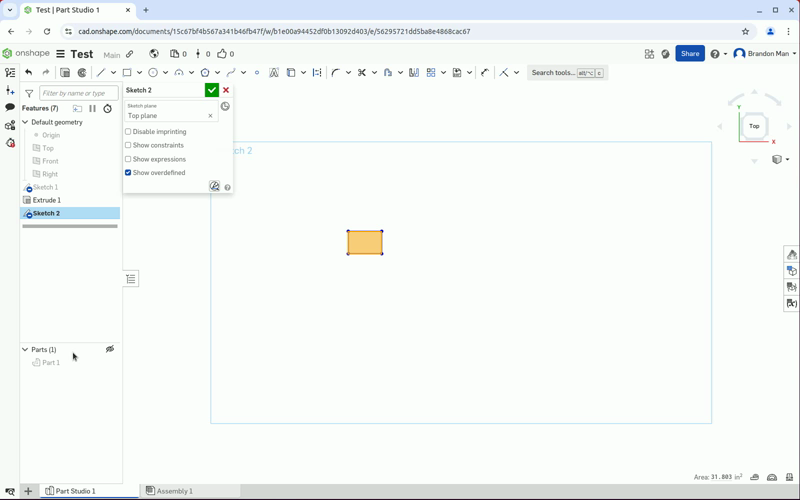
key(shift+e)
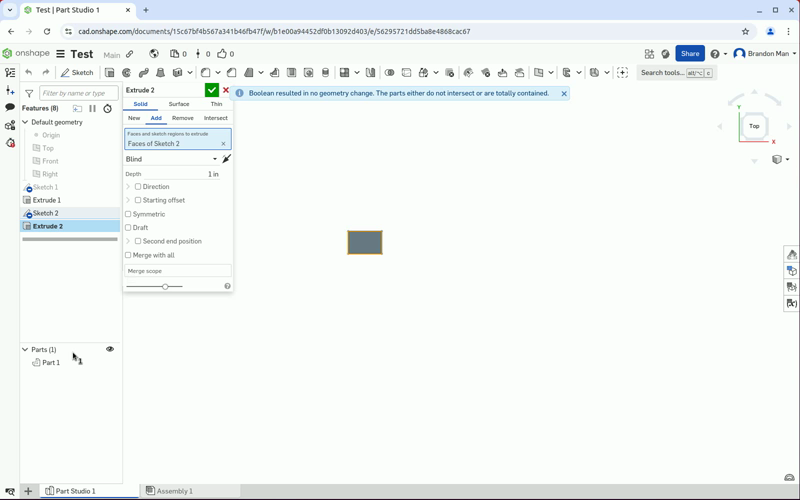
mouse_move(143, 106)
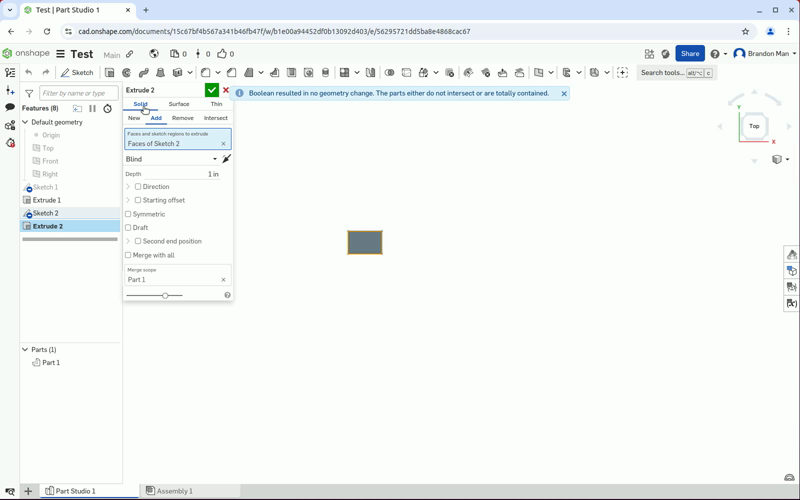
click(143, 106)
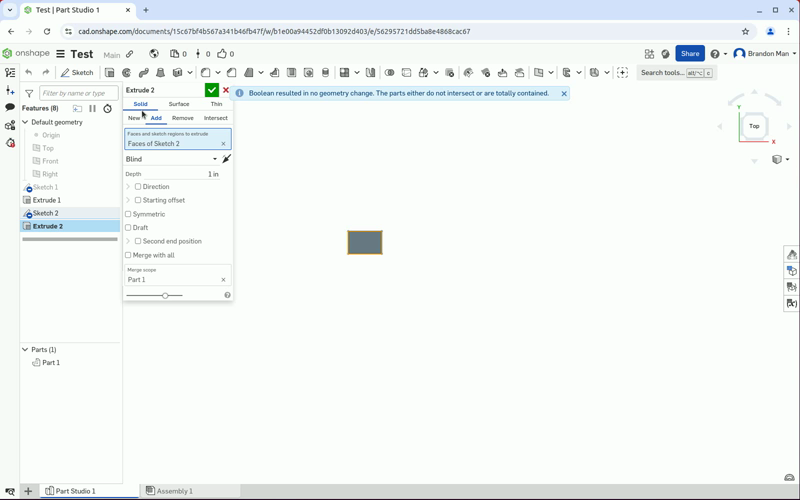
mouse_move(137, 120)
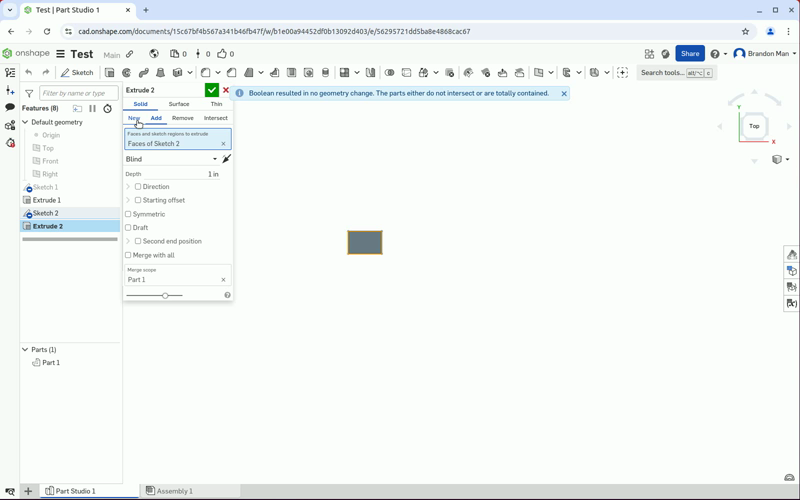
click(137, 120)
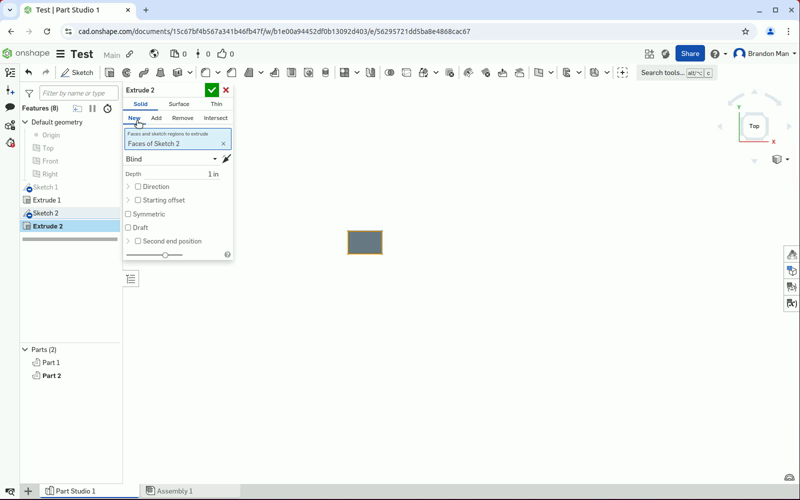
key(tab, 4)
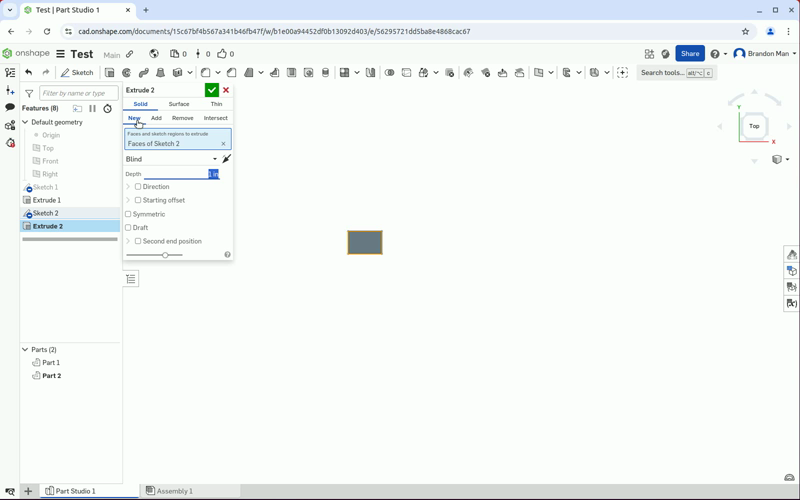
text(3.37)
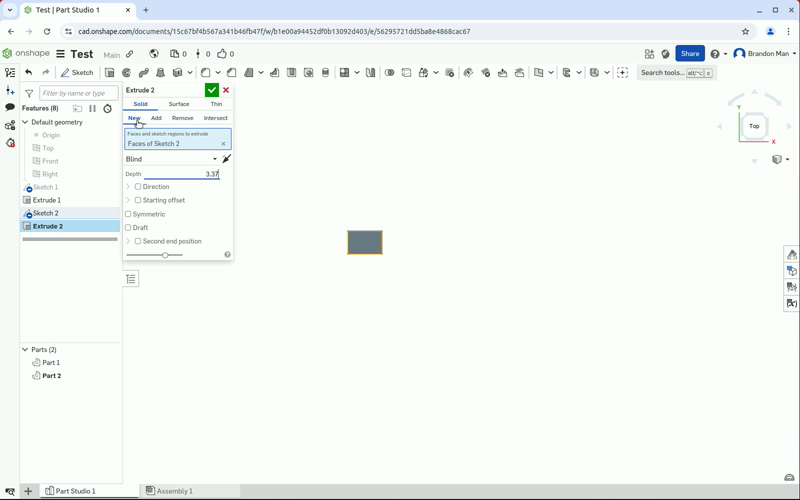
key(enter)
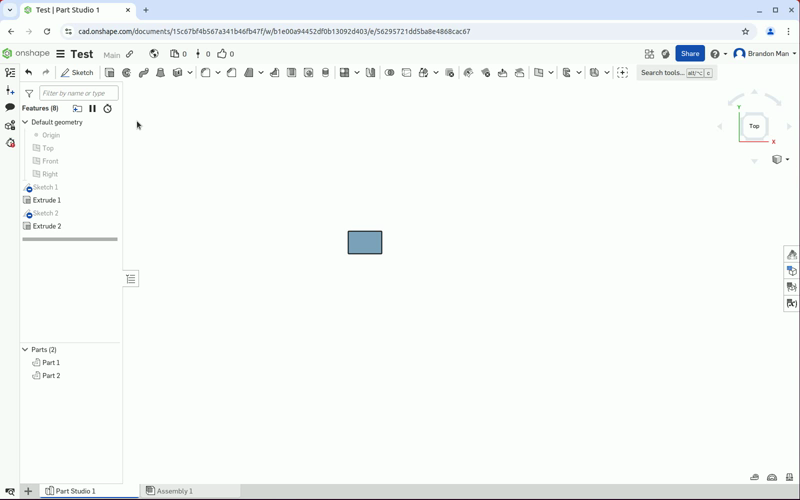
key(shift+h)
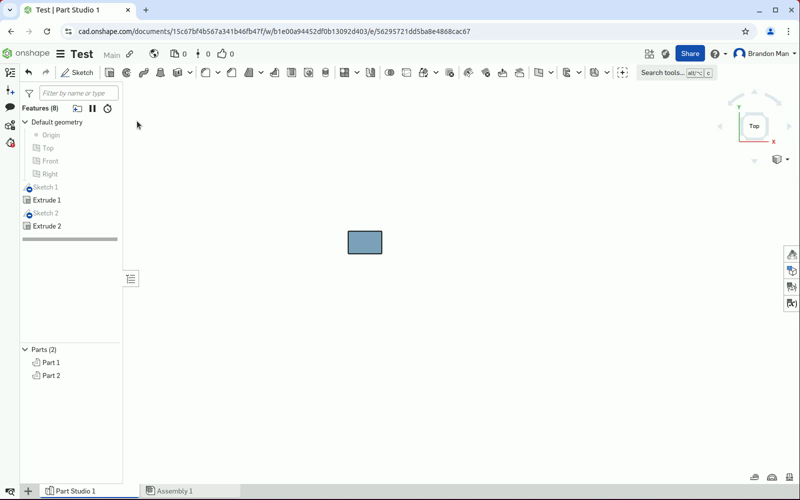
key(shift+h)
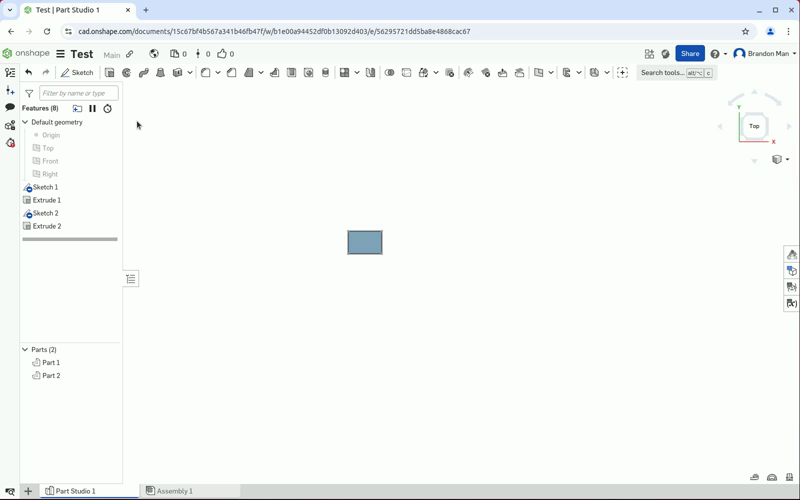
key(shift+7)
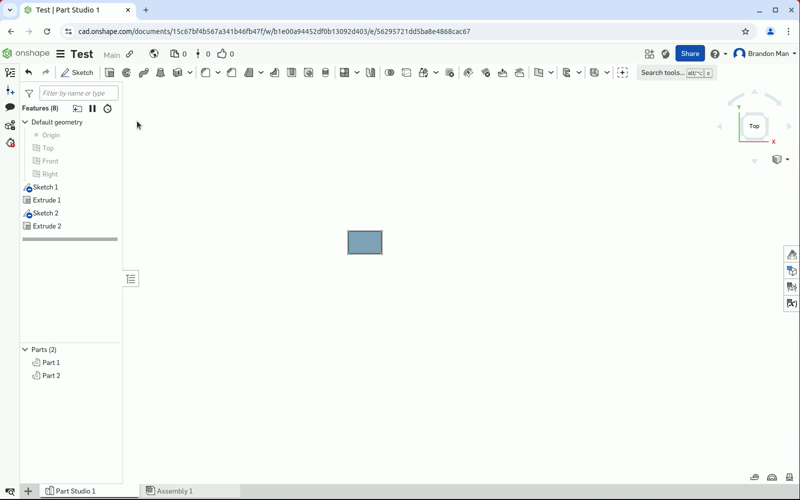
key(up, 3)
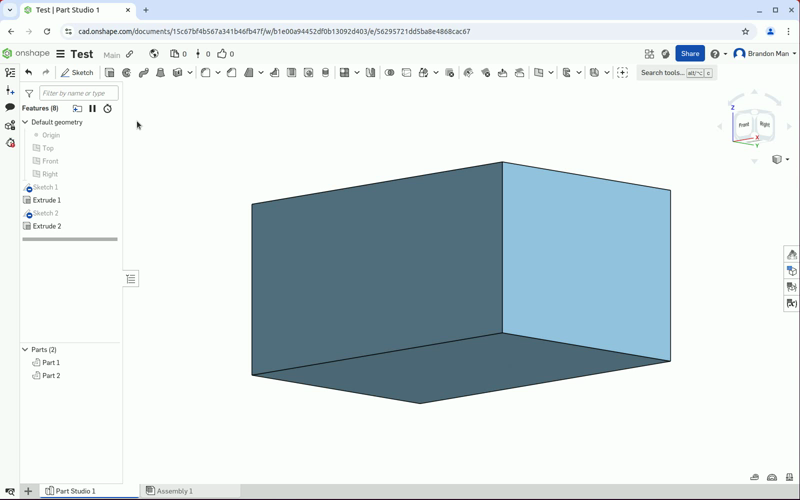
key(left, 3)
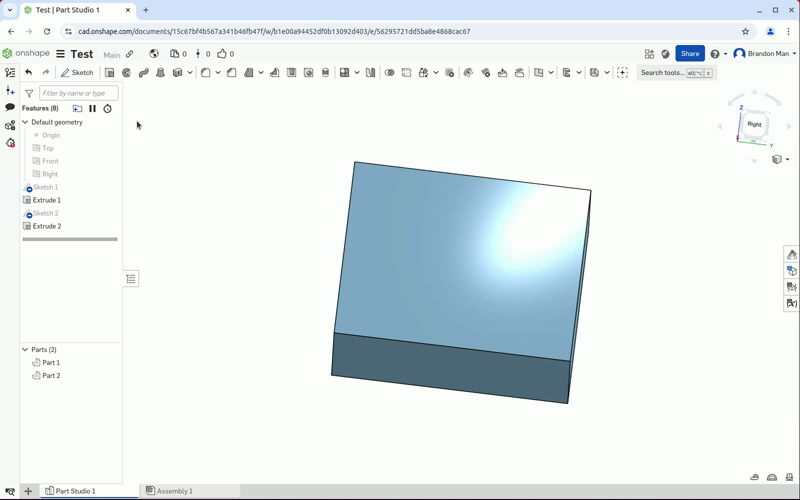
key(right, 3)
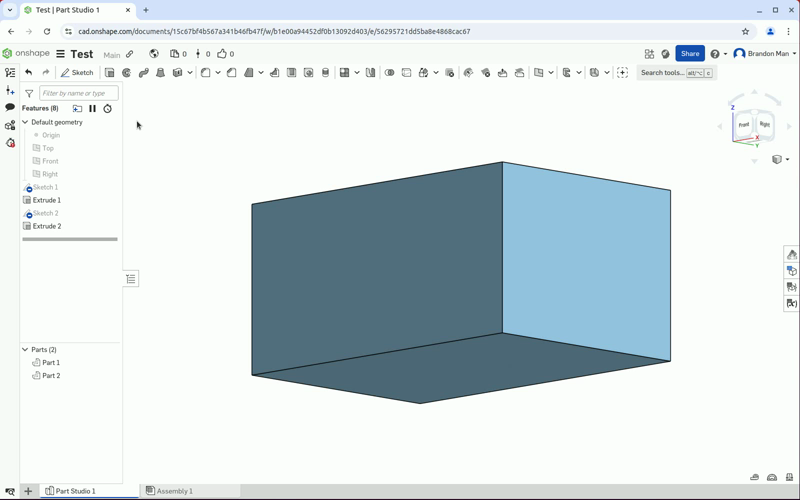
key(down, 3)
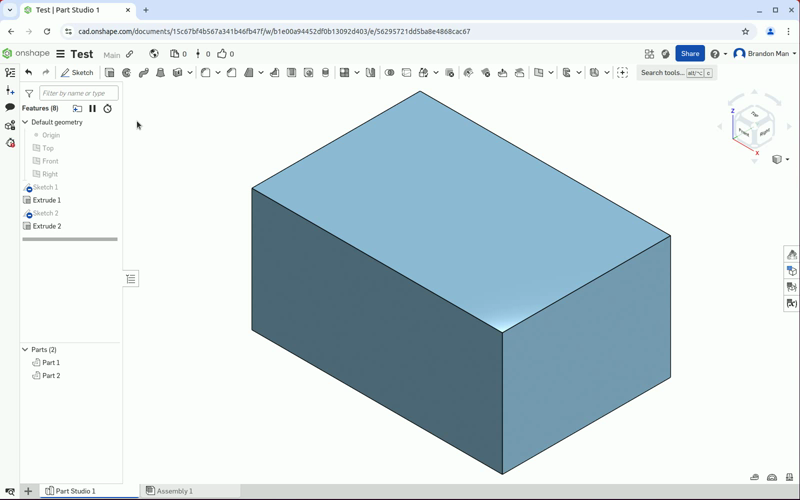
mouse_move(73, 189)
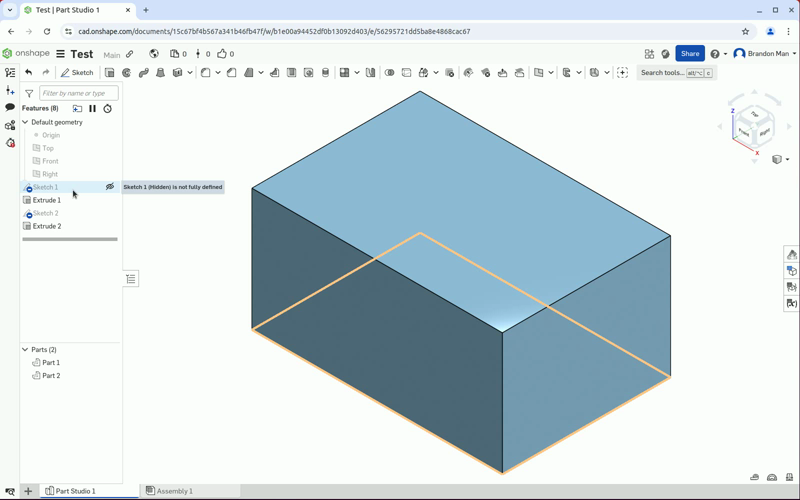
click(73, 189)